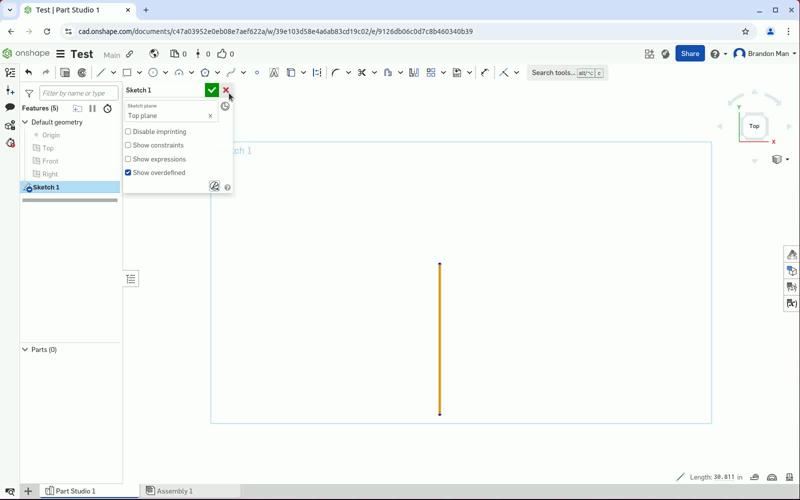
key(shift+h)
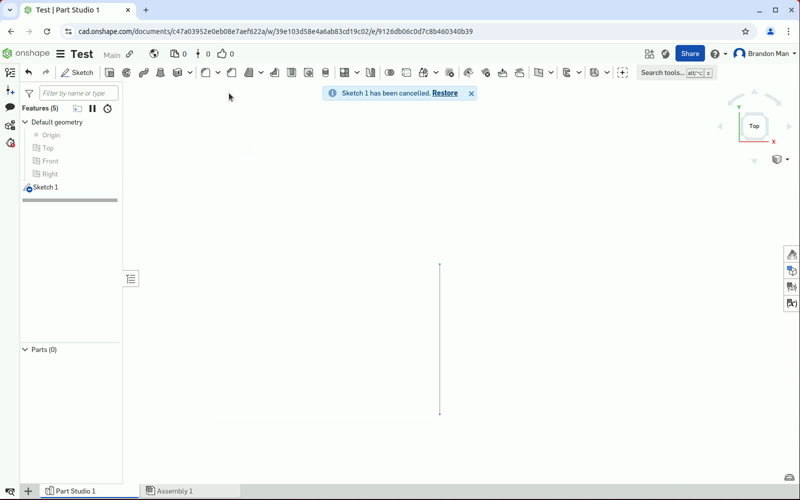
key(shift+s)
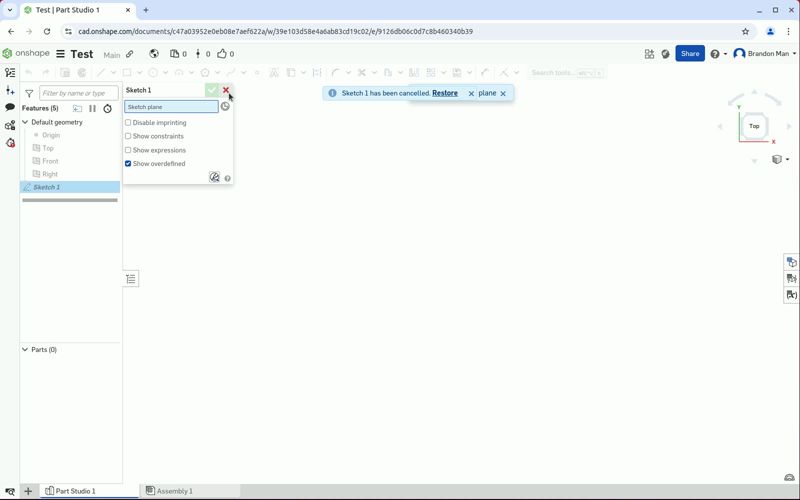
mouse_move(73, 150)
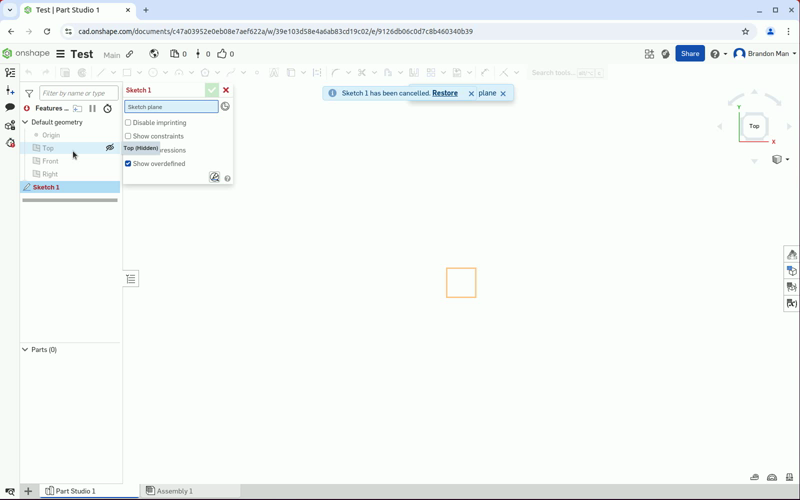
click(73, 150)
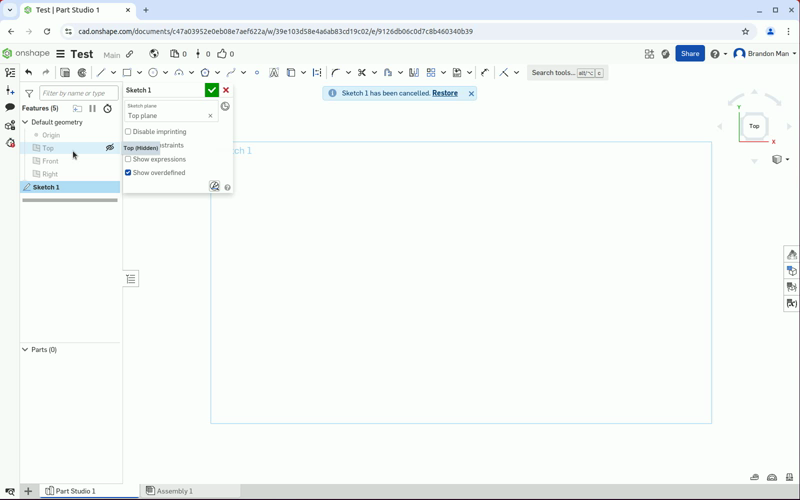
mouse_move(73, 352)
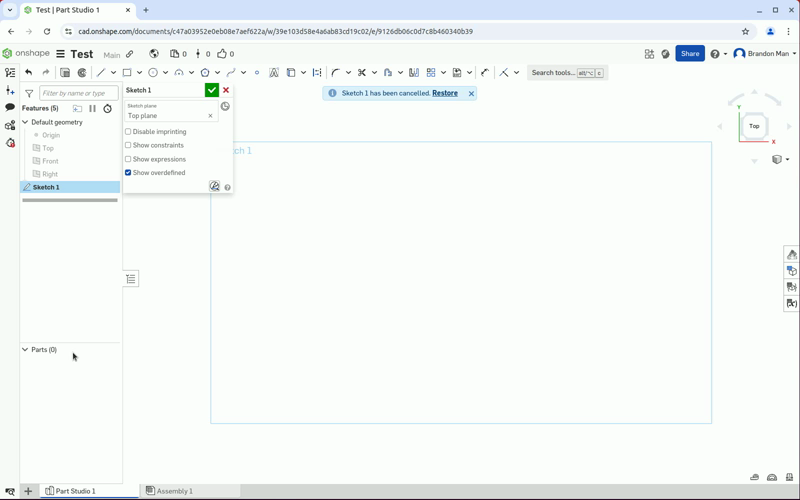
key(y)
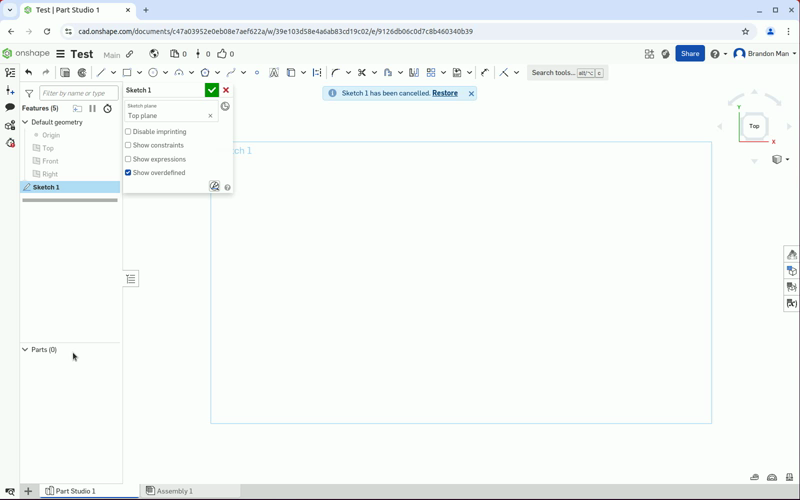
key(l)
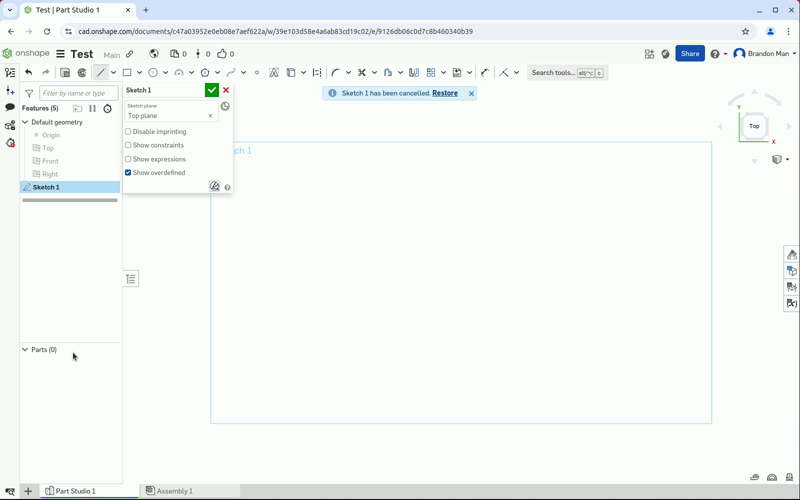
key_down(shift)
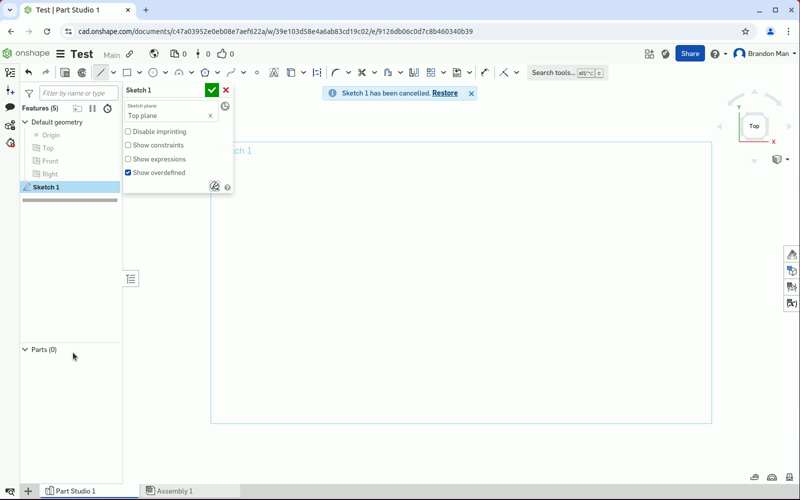
mouse_move(382, 341)
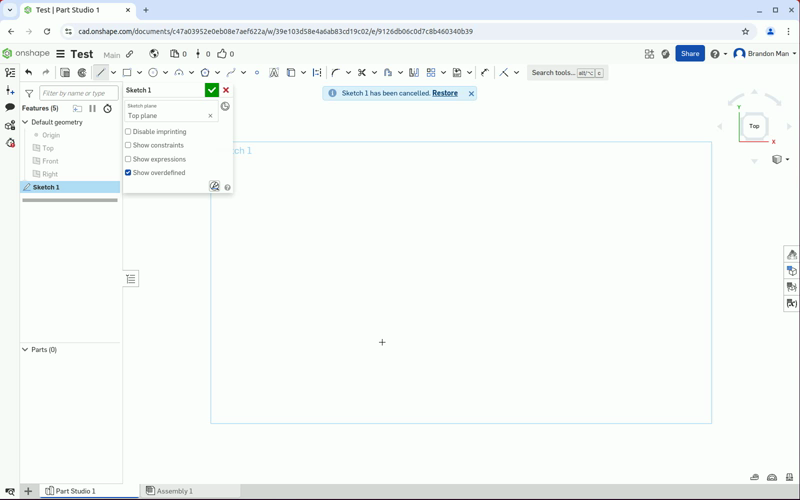
click(382, 341)
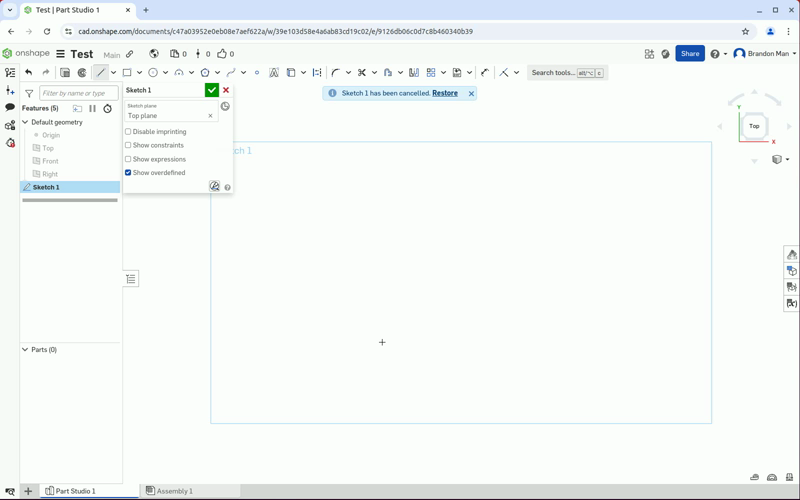
key_up(shift)
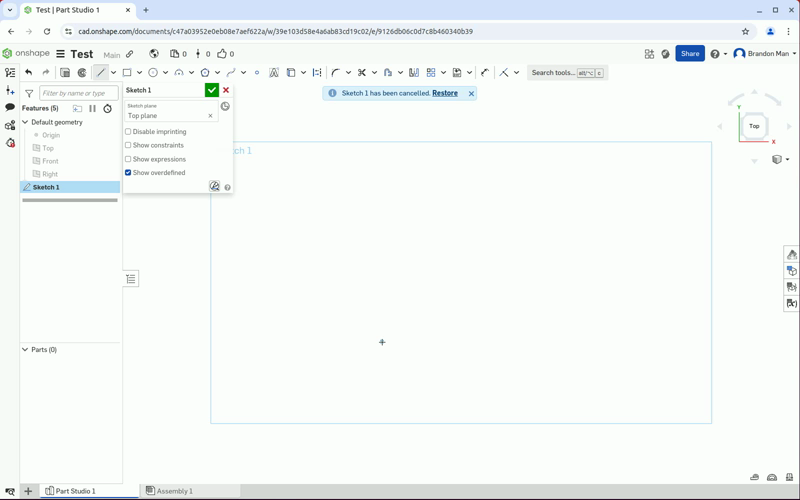
key_down(shift)
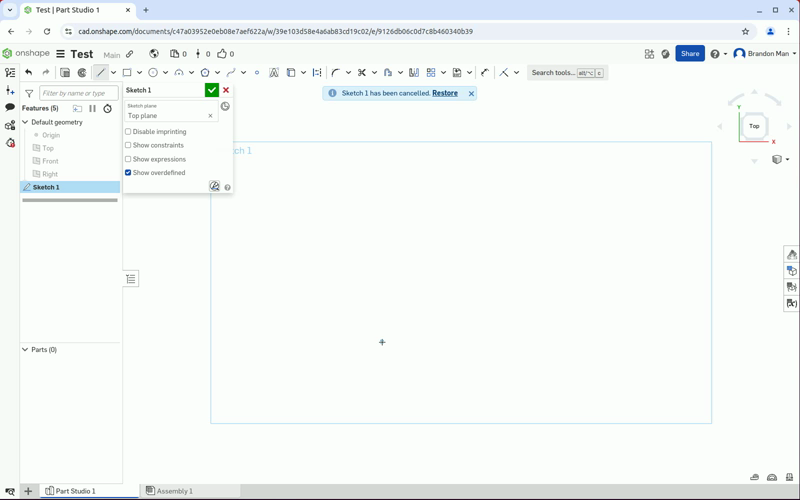
mouse_move(511, 341)
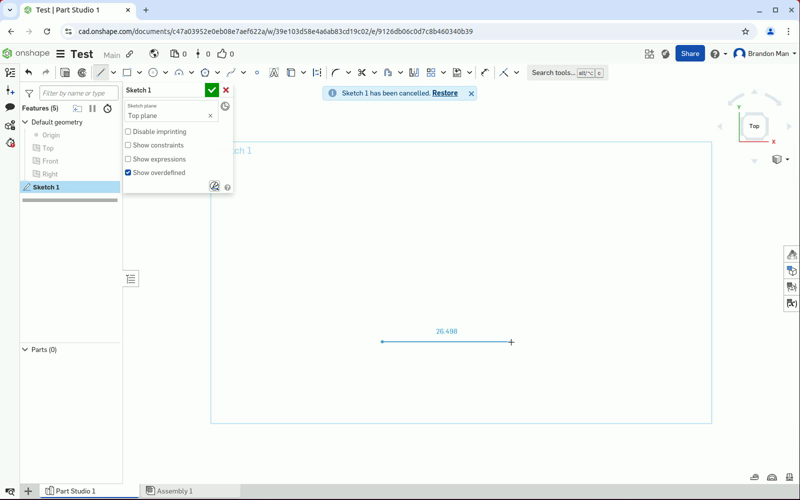
click(511, 341)
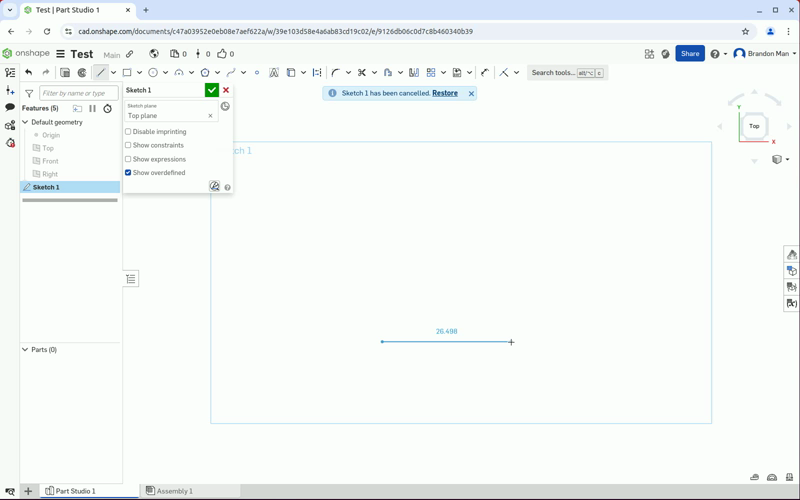
key_up(shift)
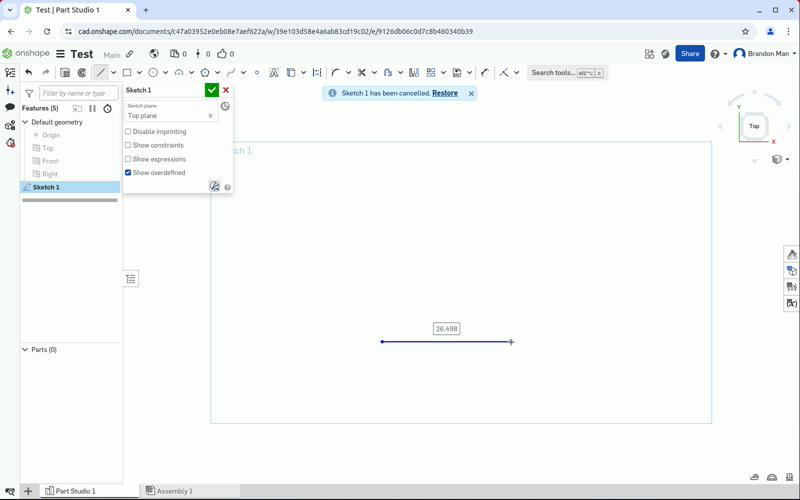
key_down(shift)
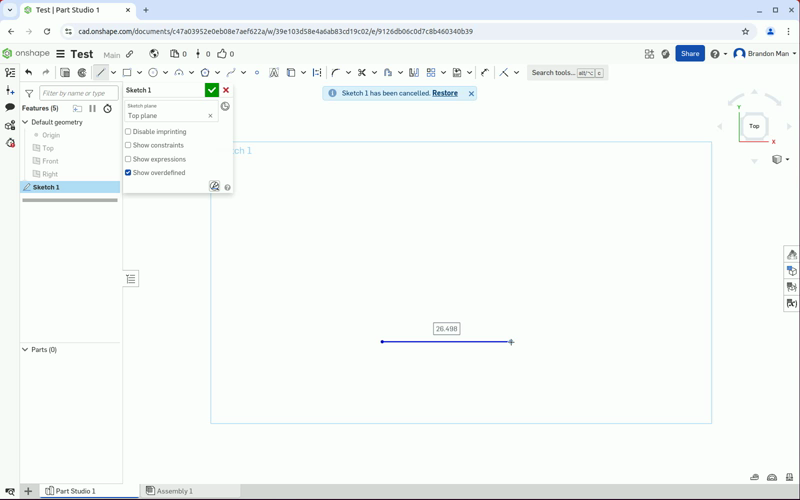
mouse_move(511, 212)
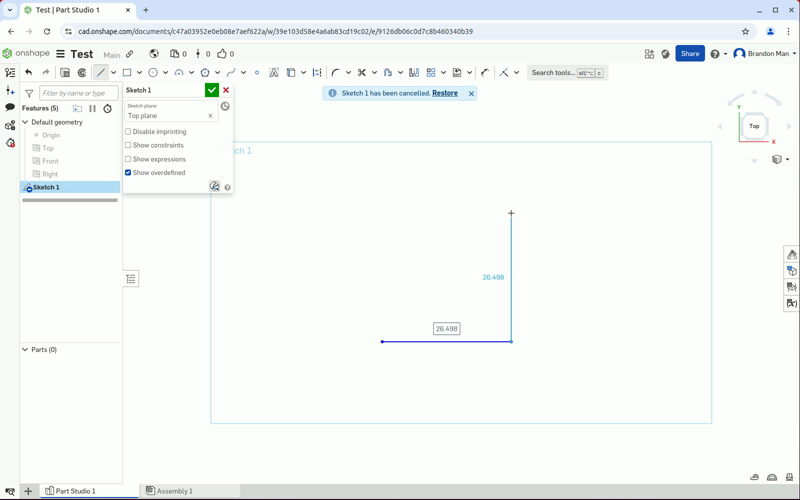
click(511, 212)
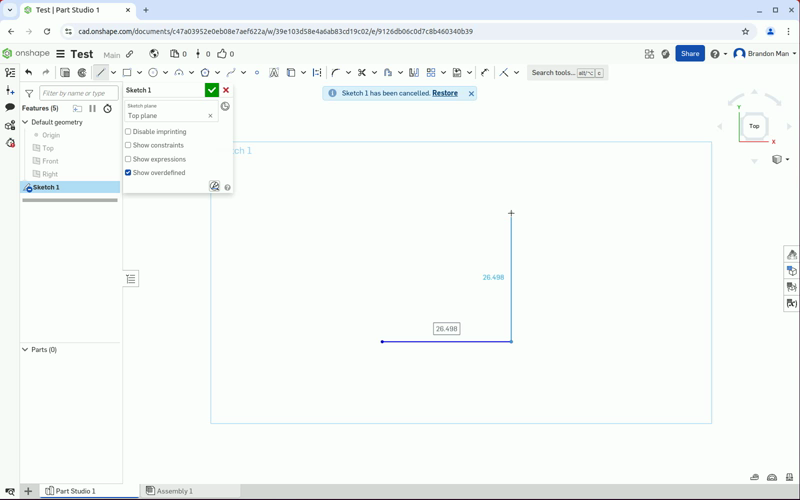
key_up(shift)
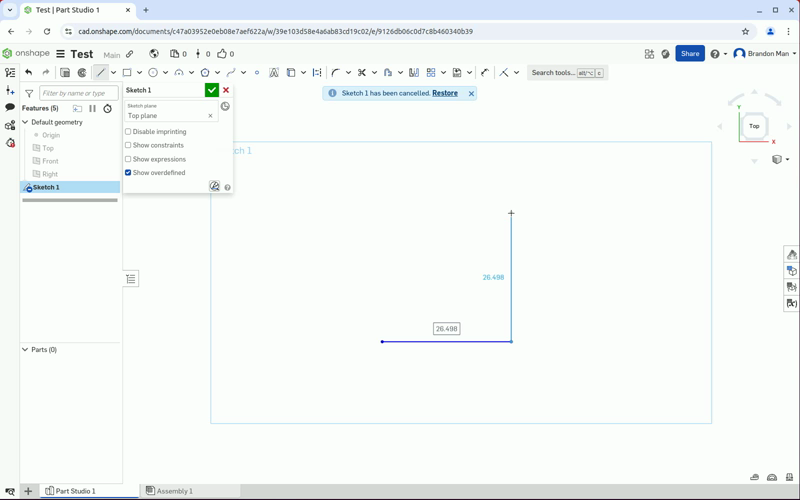
key_down(shift)
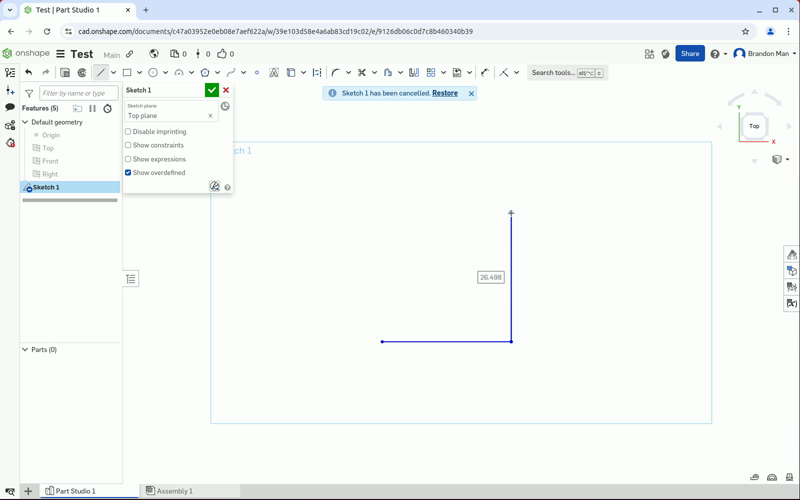
mouse_move(382, 212)
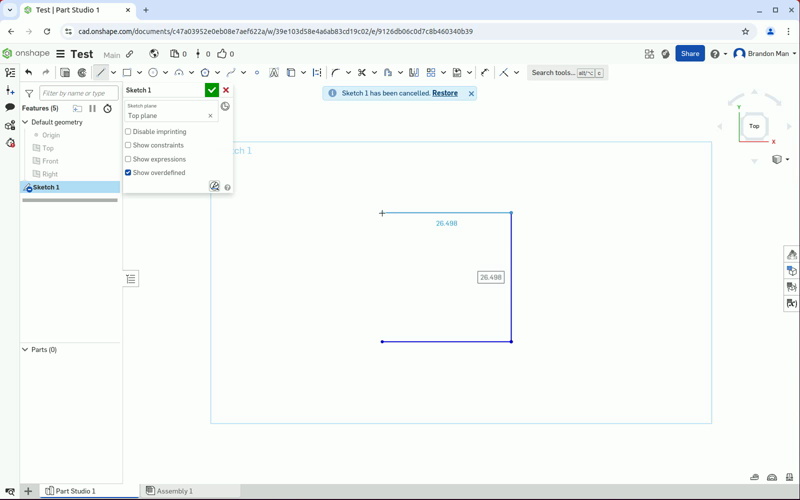
click(382, 212)
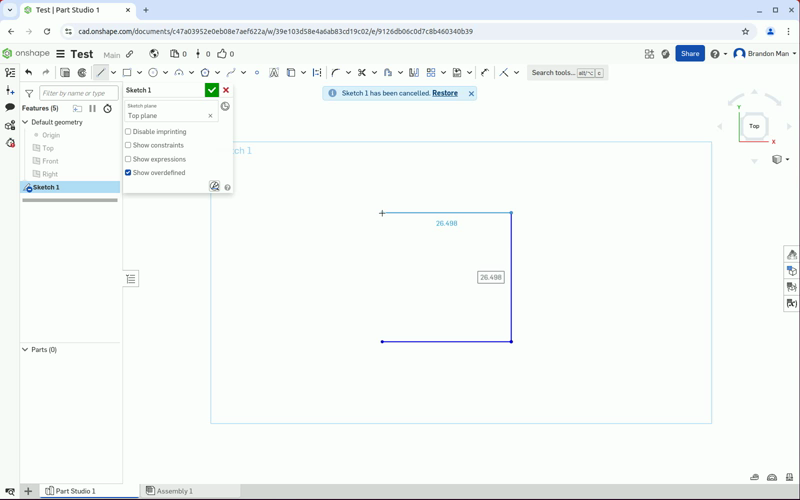
key_up(shift)
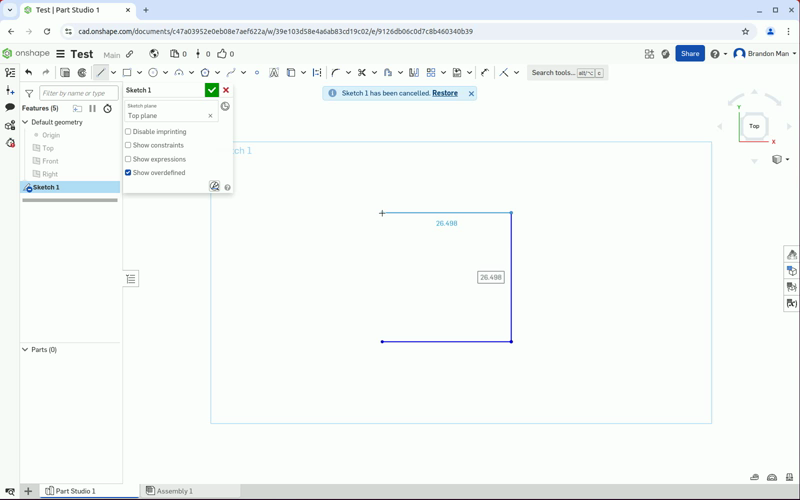
key_down(shift)
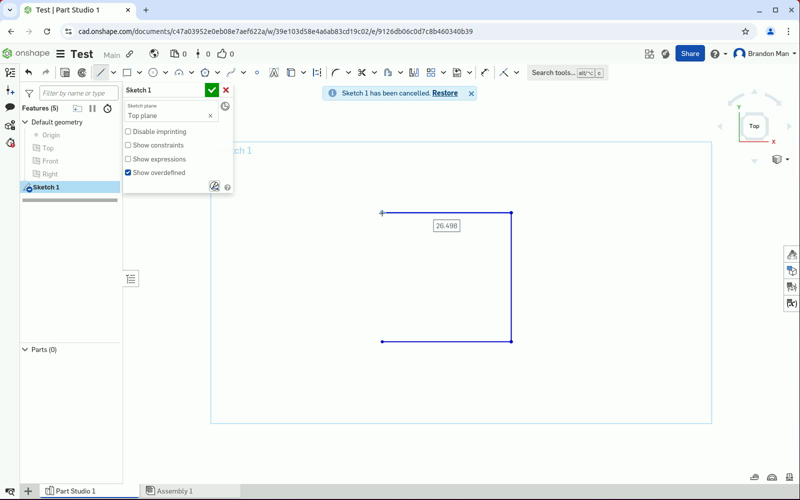
mouse_move(382, 341)
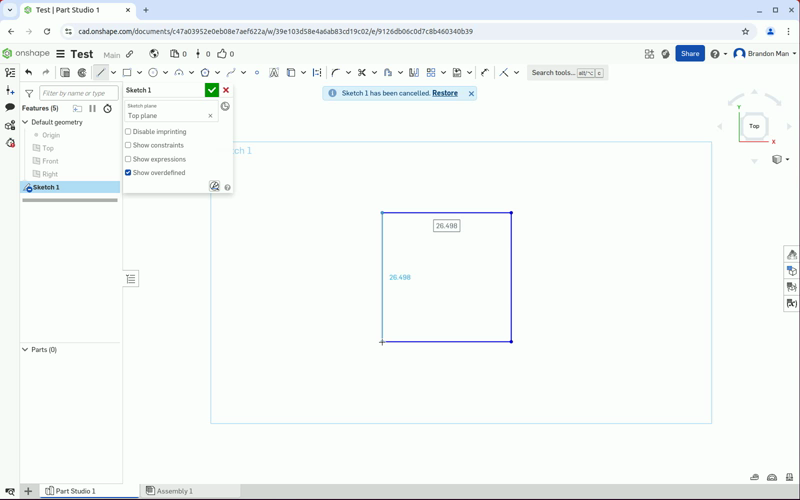
key_up(shift)
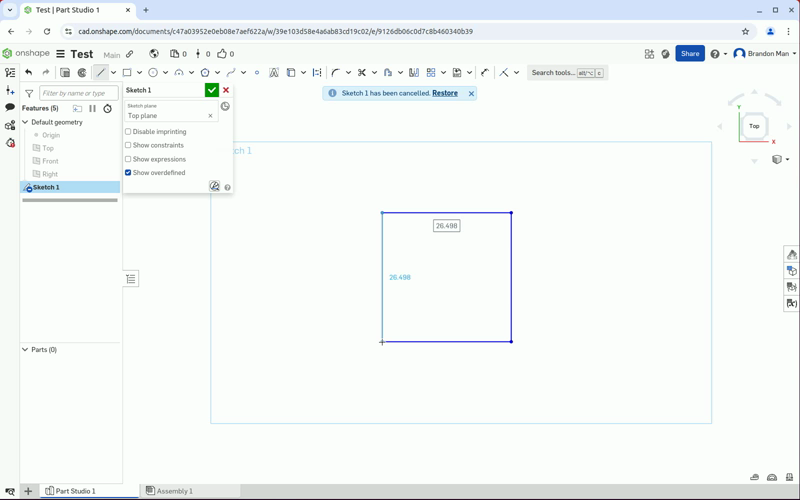
click(382, 341)
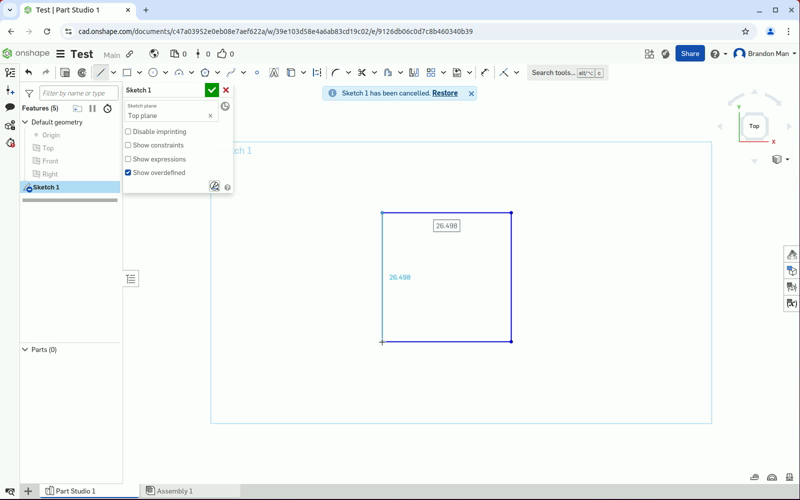
key(esc)
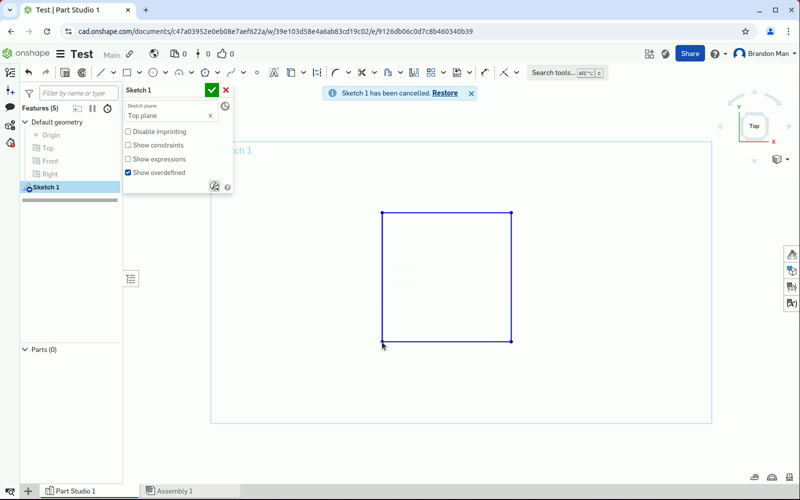
mouse_move(415, 310)
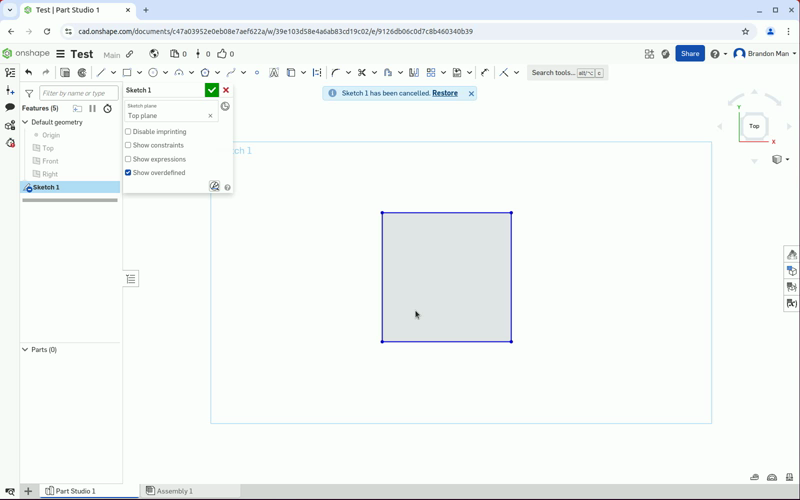
click(415, 310)
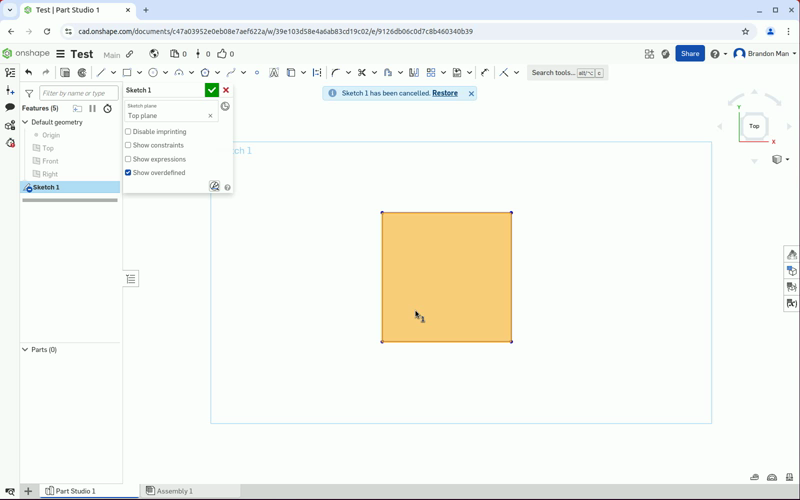
mouse_move(73, 352)
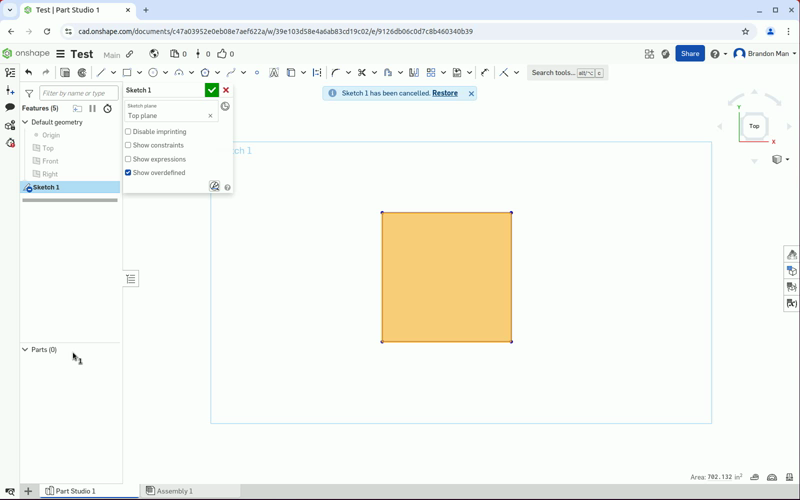
key(shift+y)
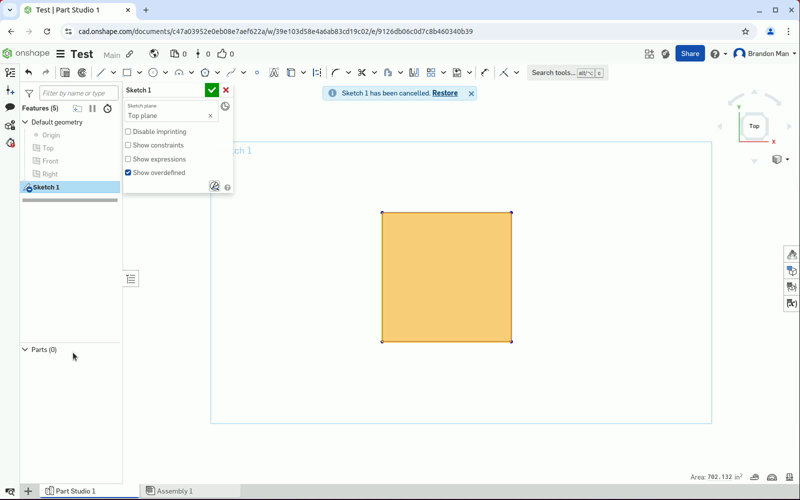
key(shift+e)
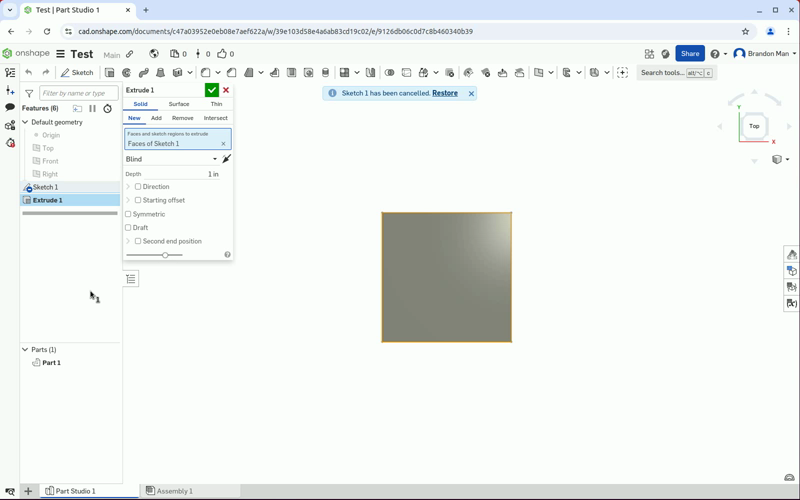
mouse_move(143, 106)
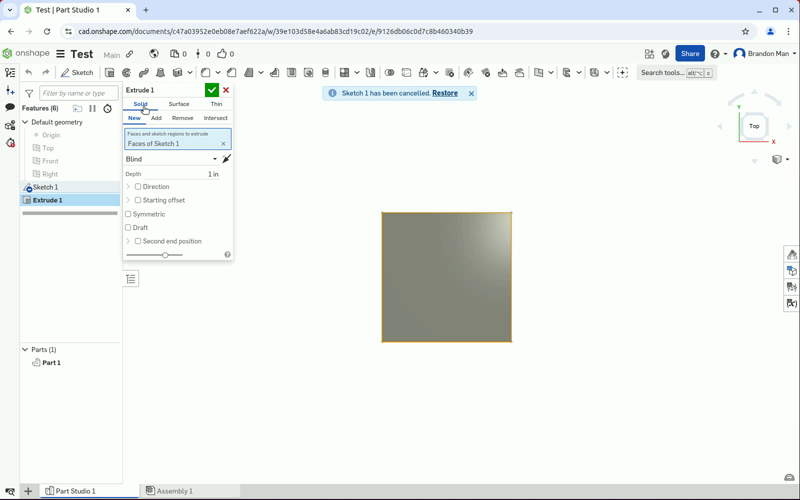
click(143, 106)
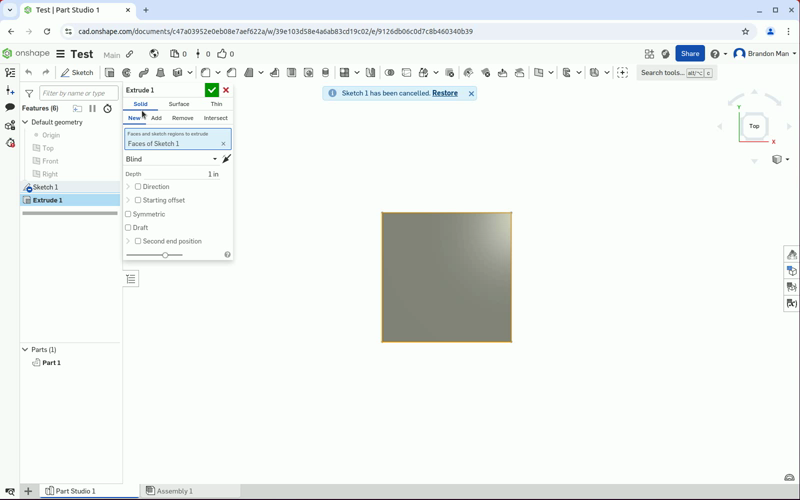
mouse_move(137, 120)
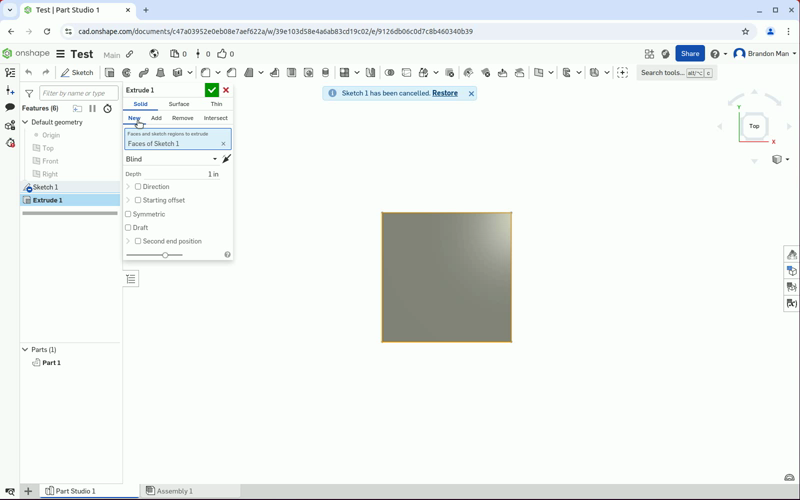
click(137, 120)
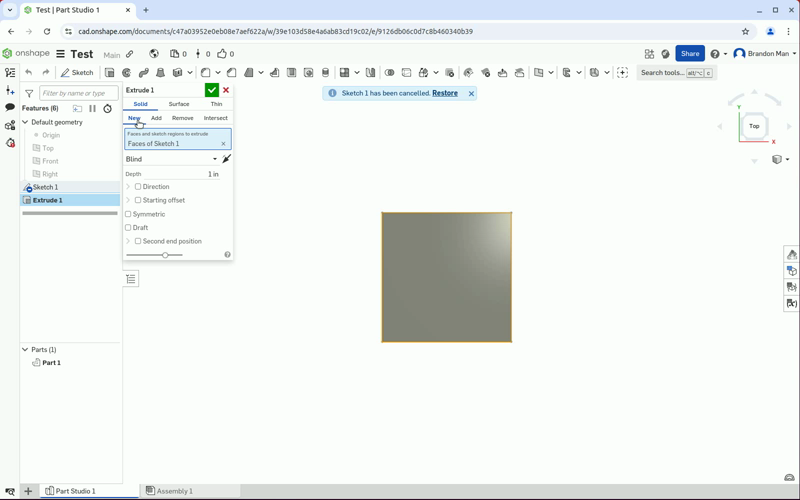
key(tab, 4)
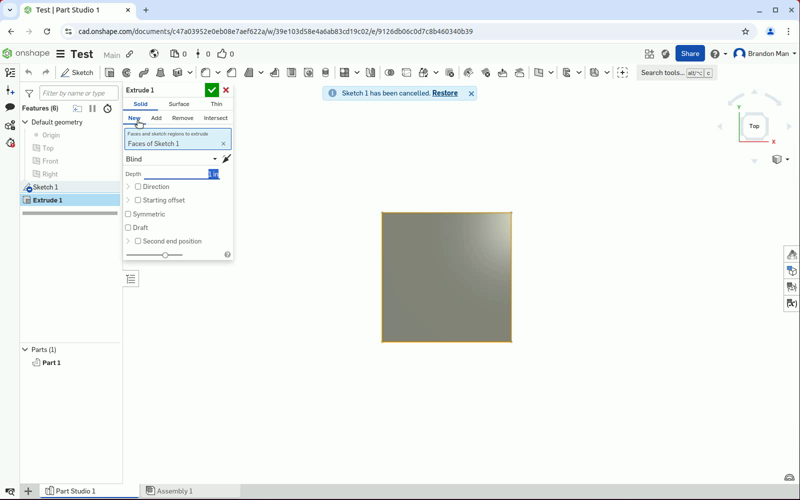
text(16.609)
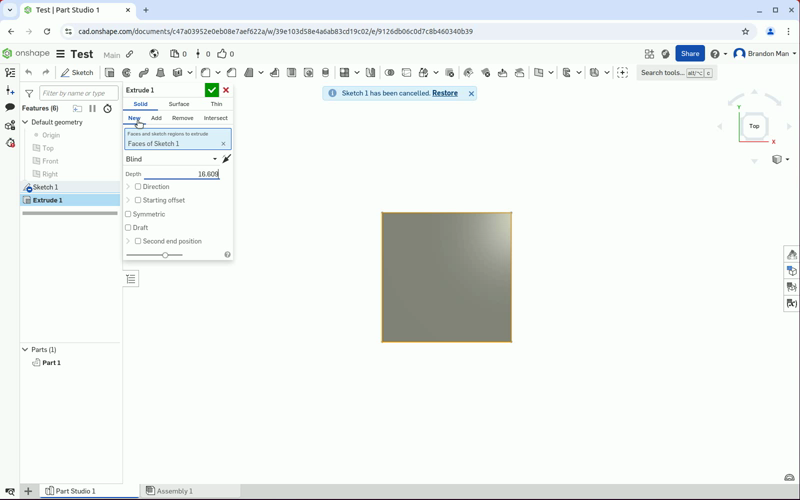
key(enter)
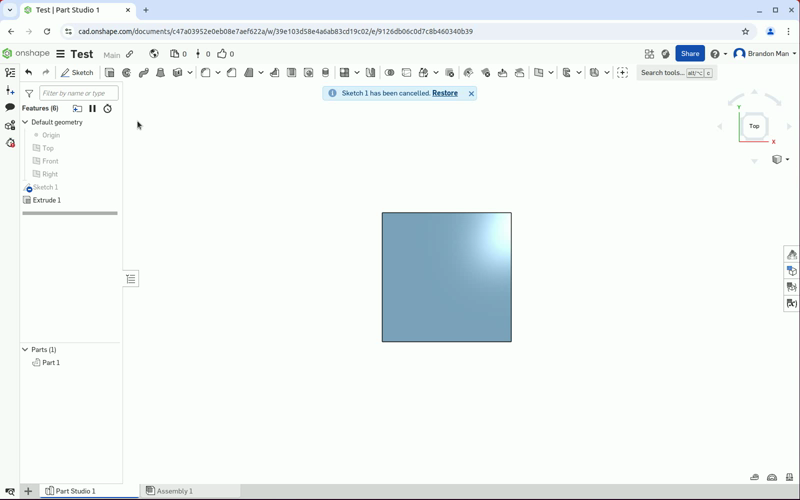
key(shift+h)
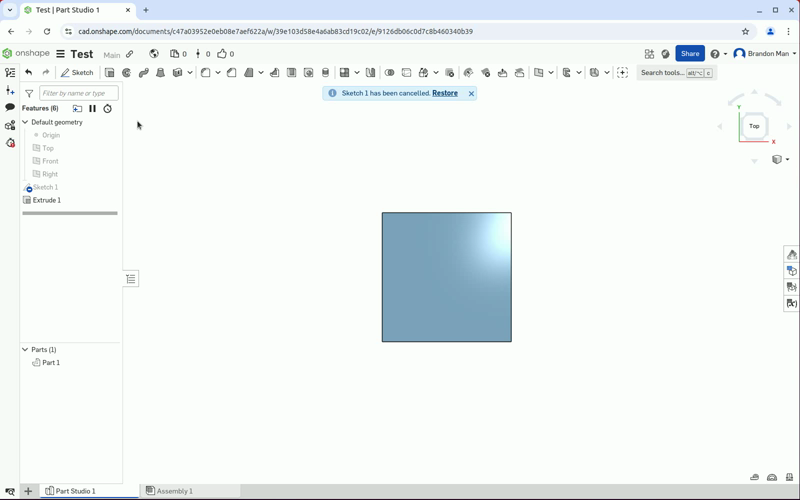
key(shift+h)
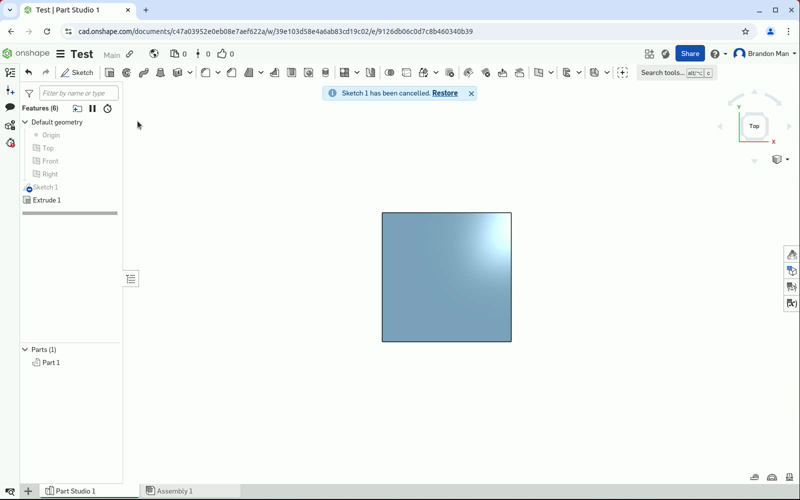
mouse_move(73, 189)
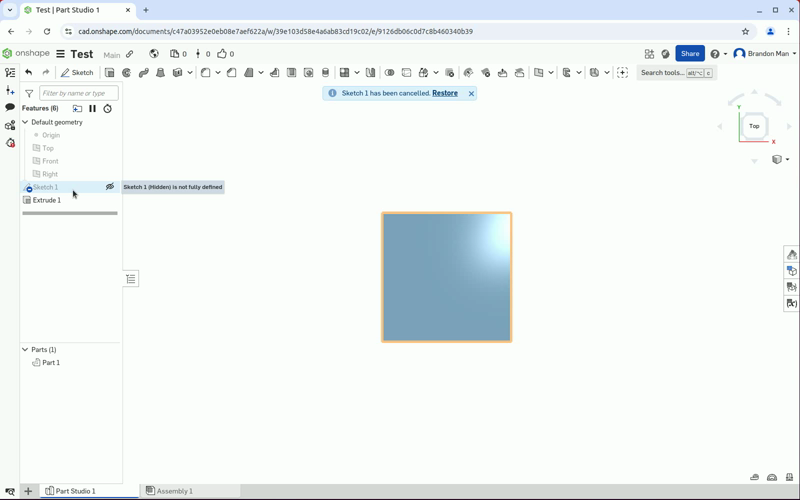
click(73, 189)
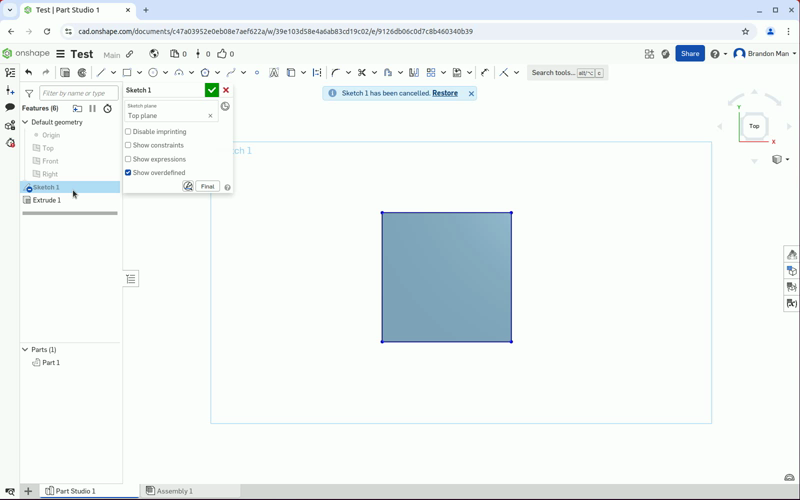
mouse_move(229, 92)
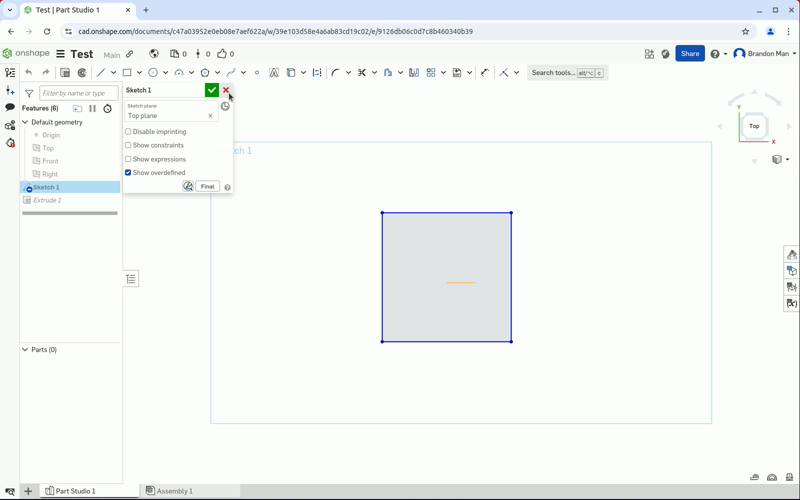
click(229, 92)
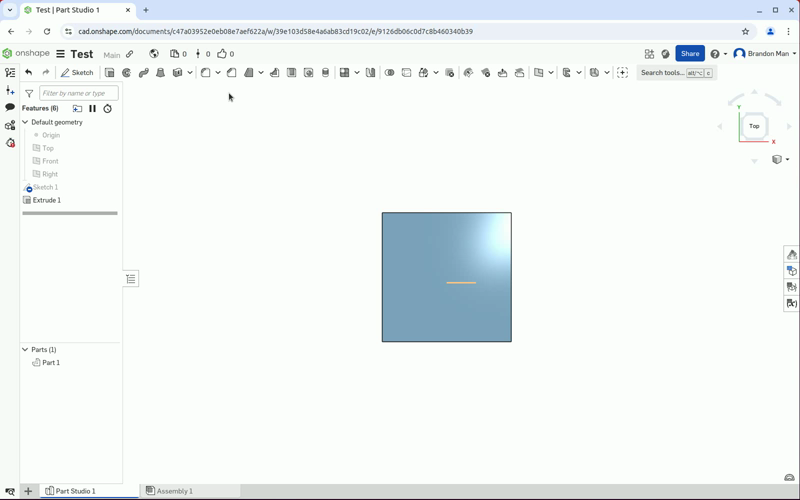
mouse_move(541, 75)
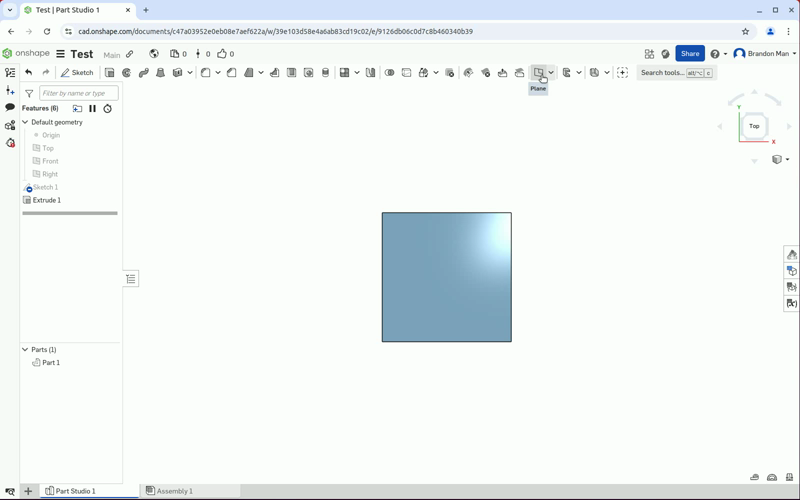
click(541, 75)
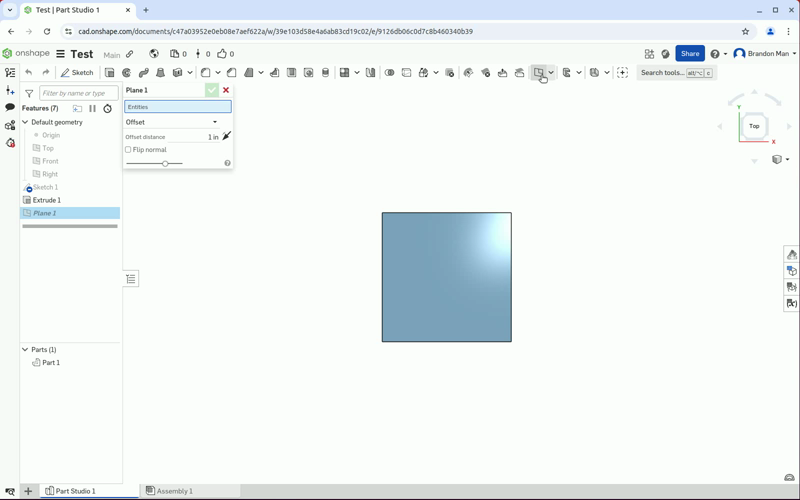
mouse_move(73, 150)
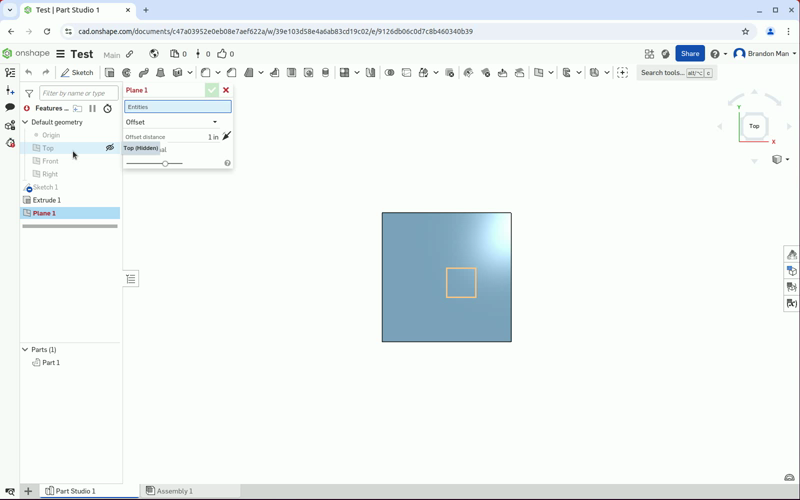
click(73, 150)
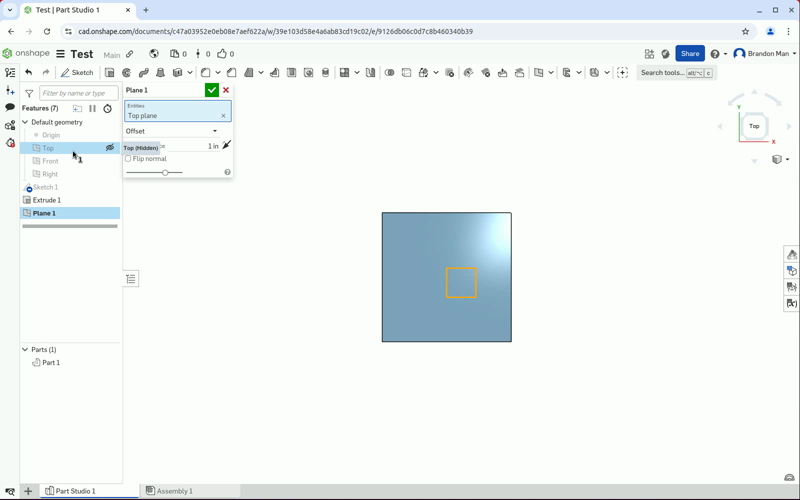
key(tab, 2)
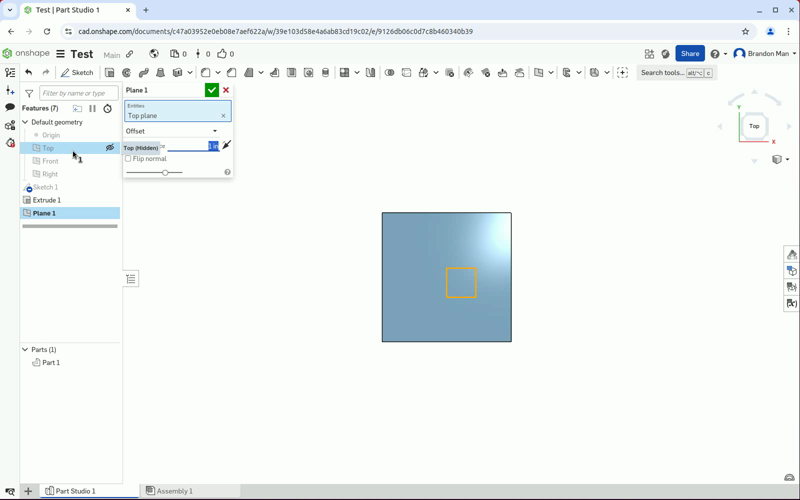
text(16.607)
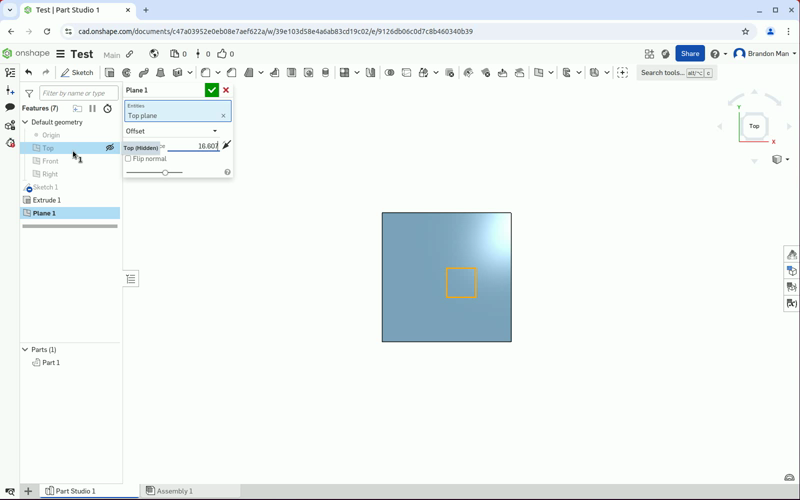
key(enter, 2)
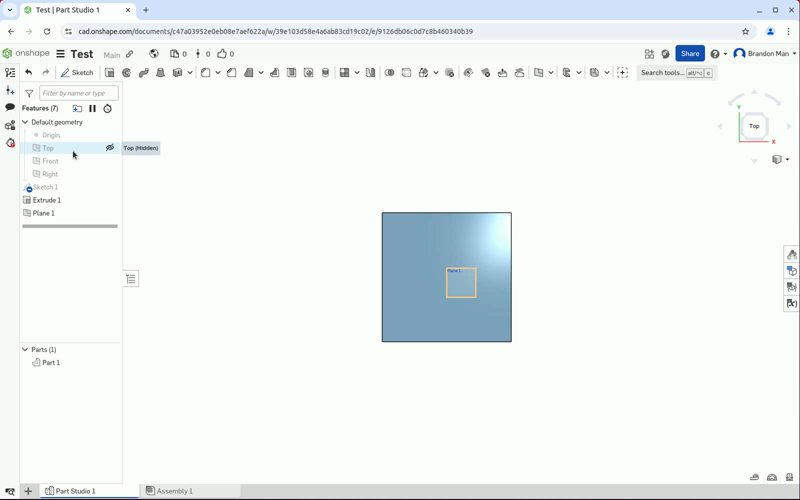
key(shift+s)
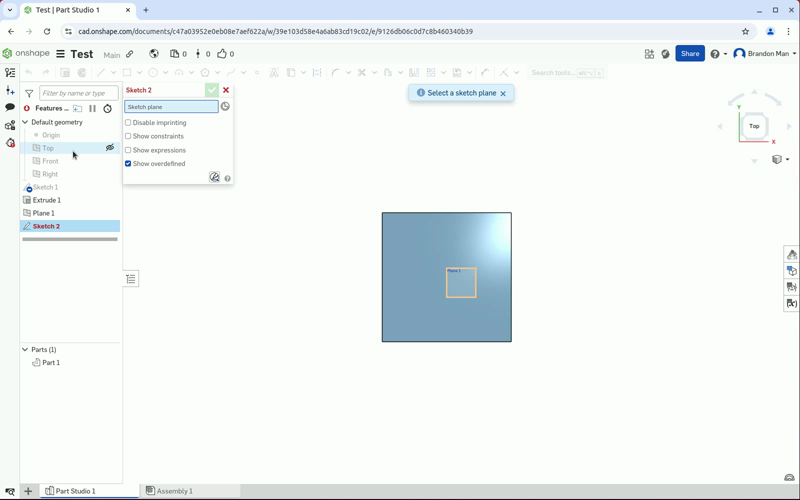
mouse_move(73, 215)
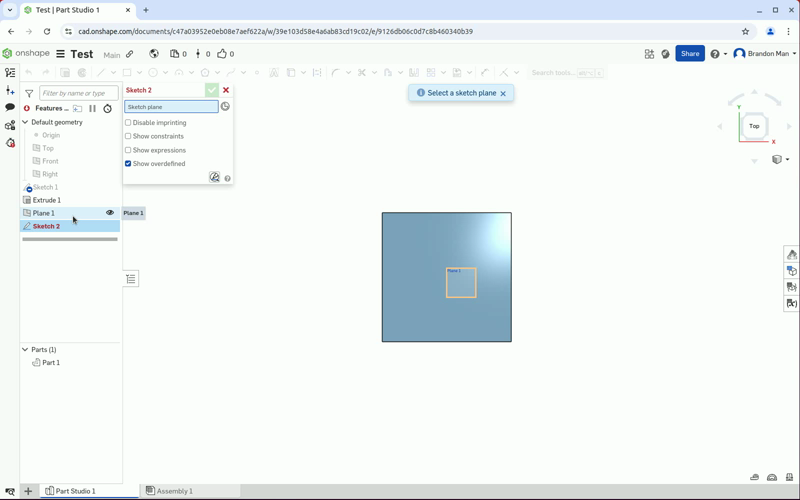
click(73, 215)
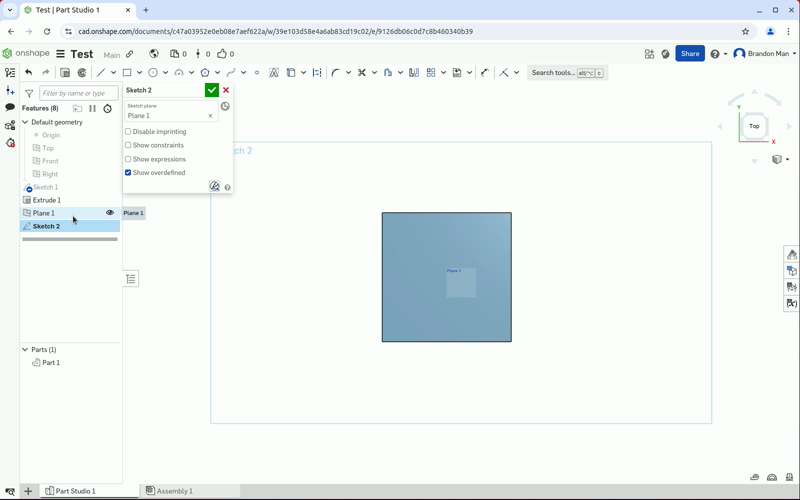
mouse_move(73, 352)
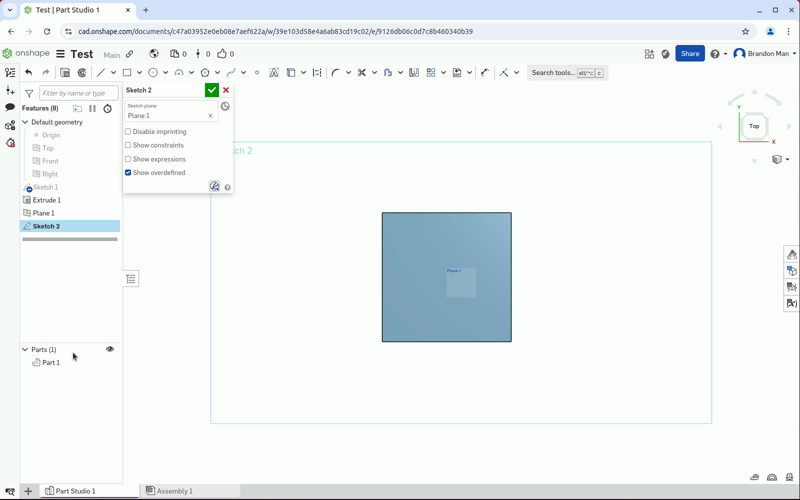
key(y)
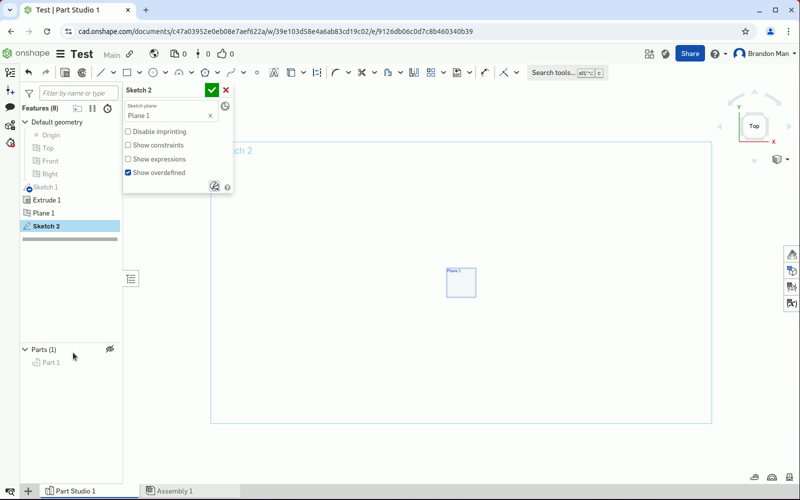
key(c)
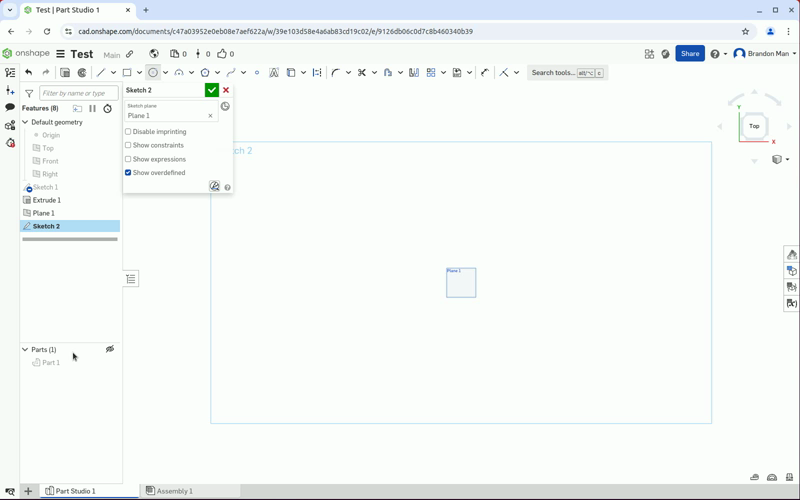
key_down(shift)
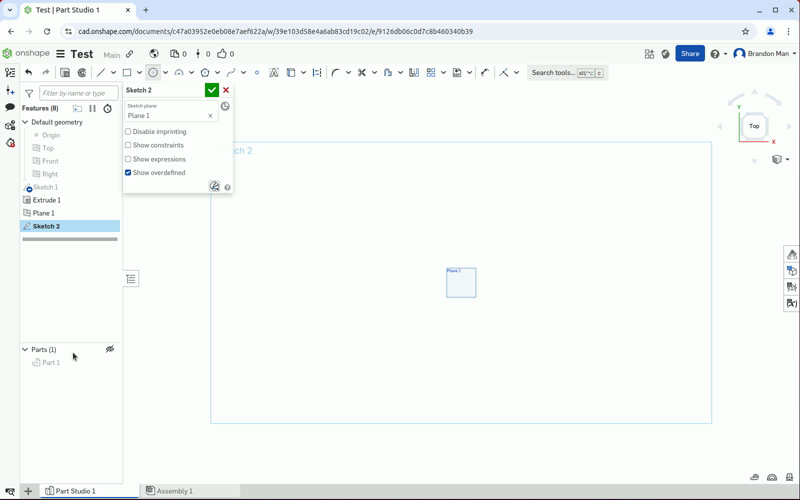
mouse_move(446, 278)
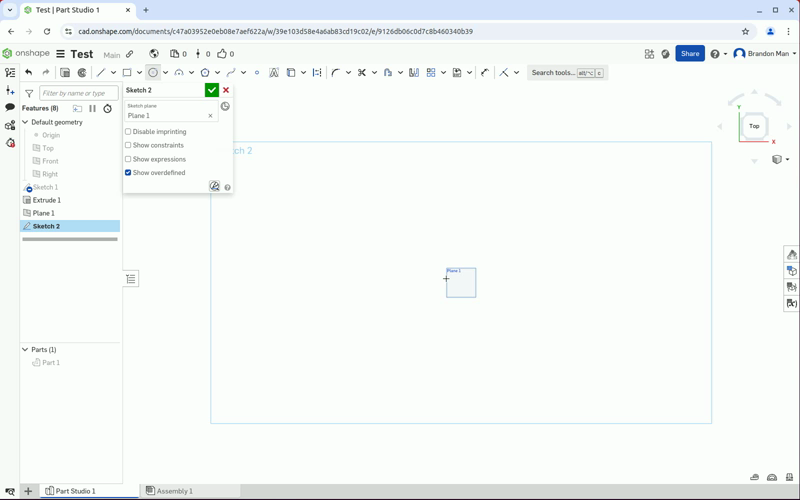
click(446, 278)
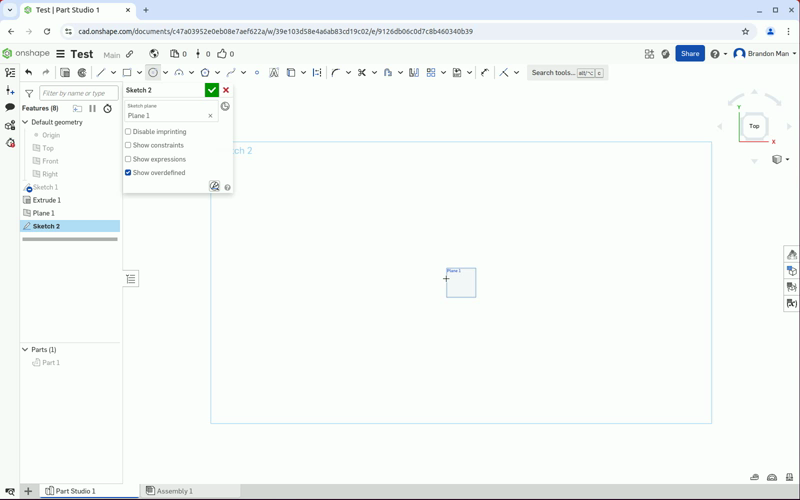
key_up(shift)
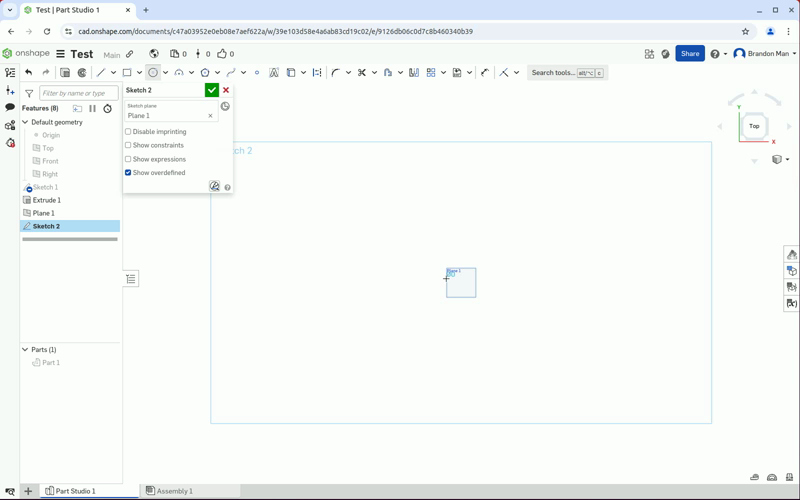
mouse_move(493, 278)
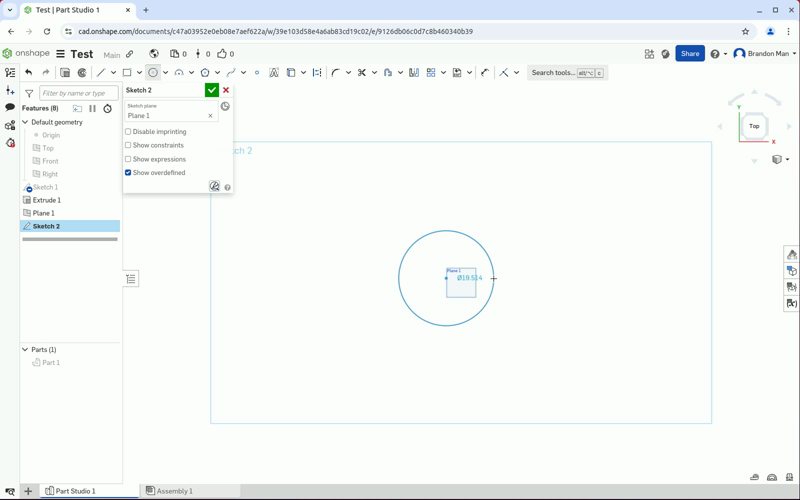
click(493, 278)
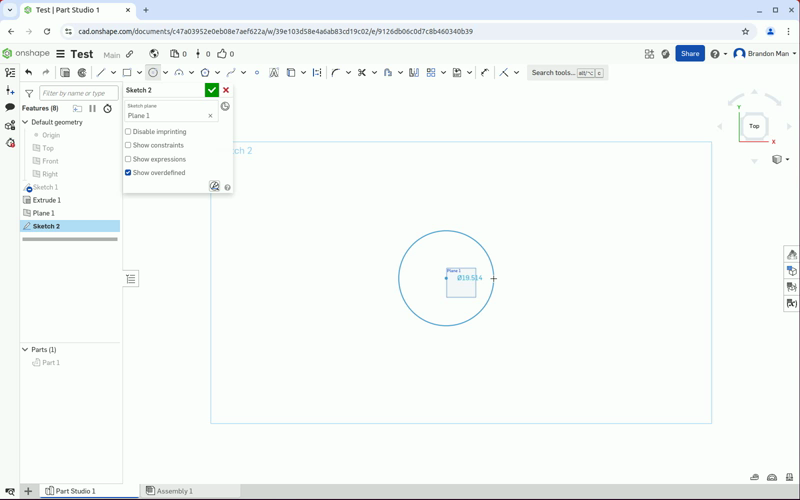
key(esc)
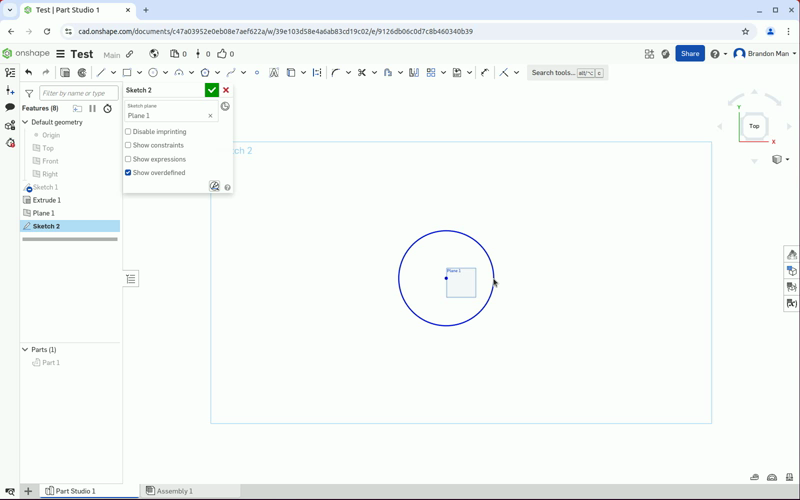
key(c)
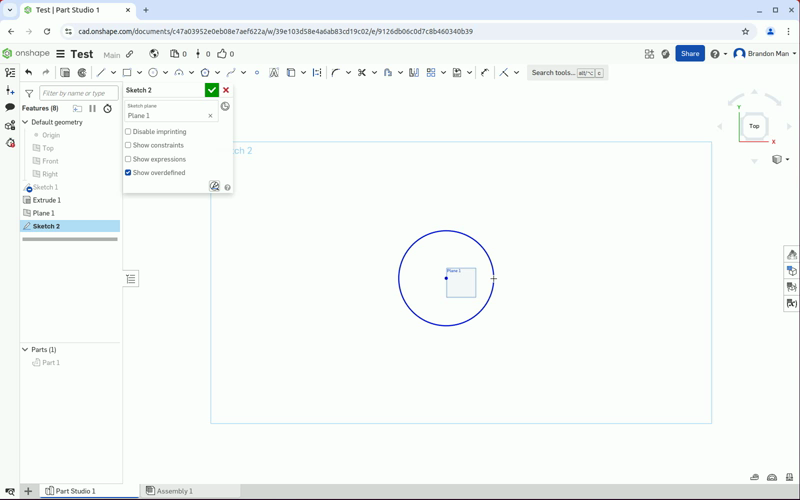
key_down(shift)
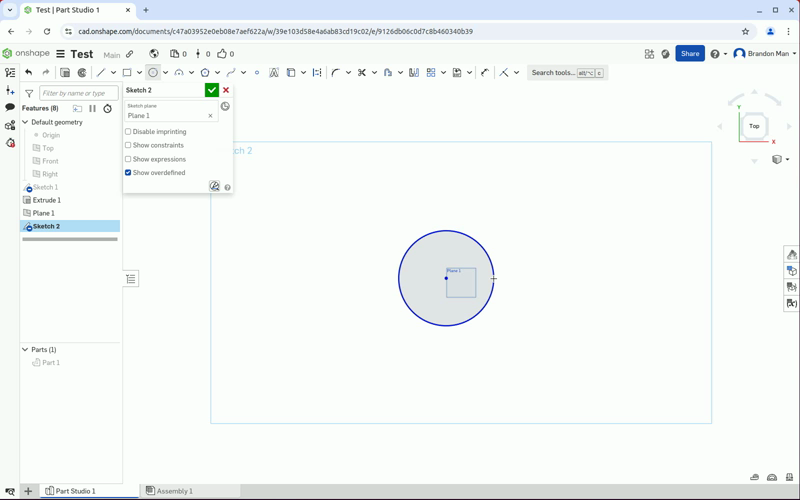
mouse_move(446, 278)
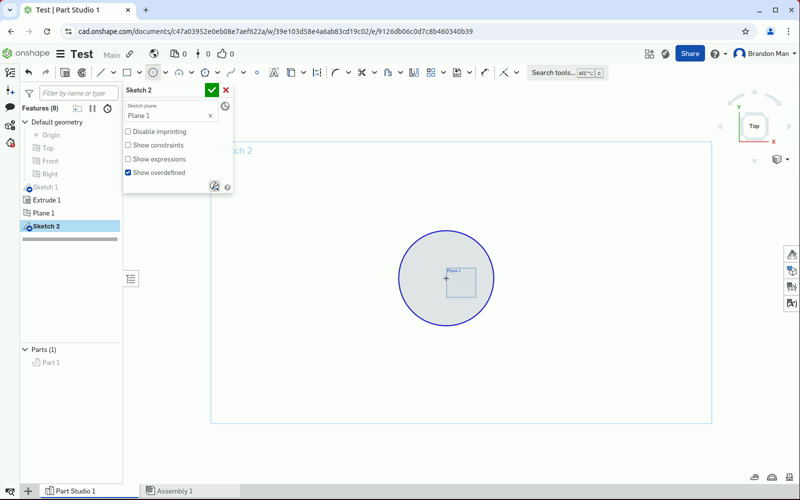
click(446, 278)
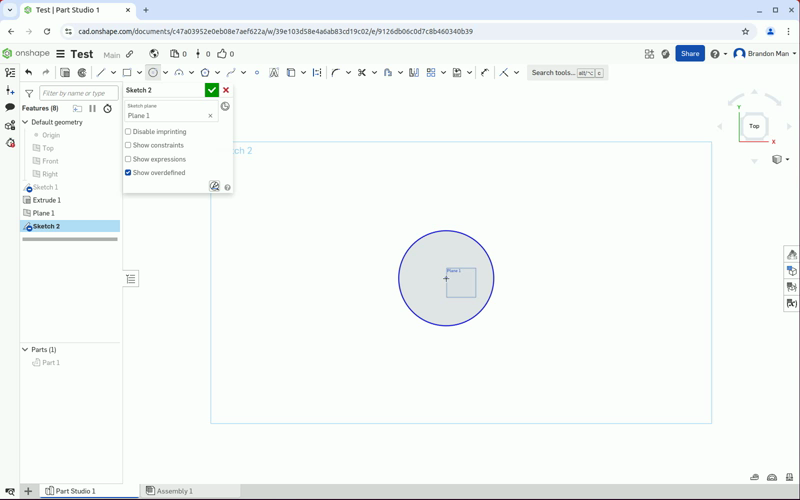
key_up(shift)
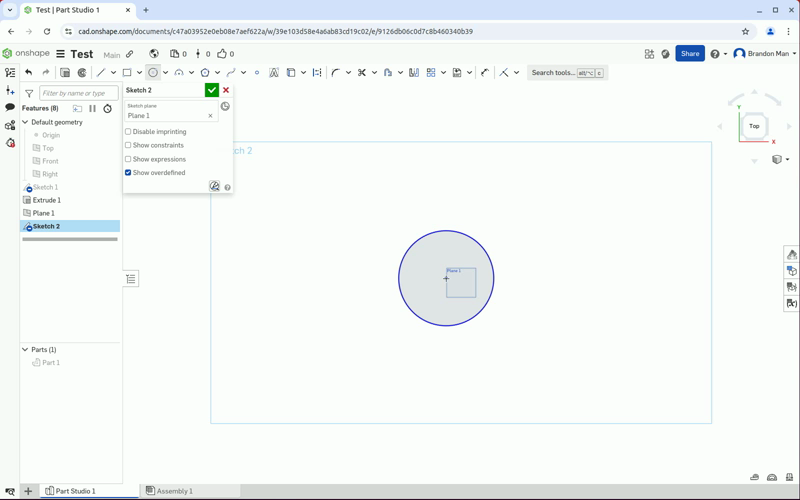
mouse_move(486, 278)
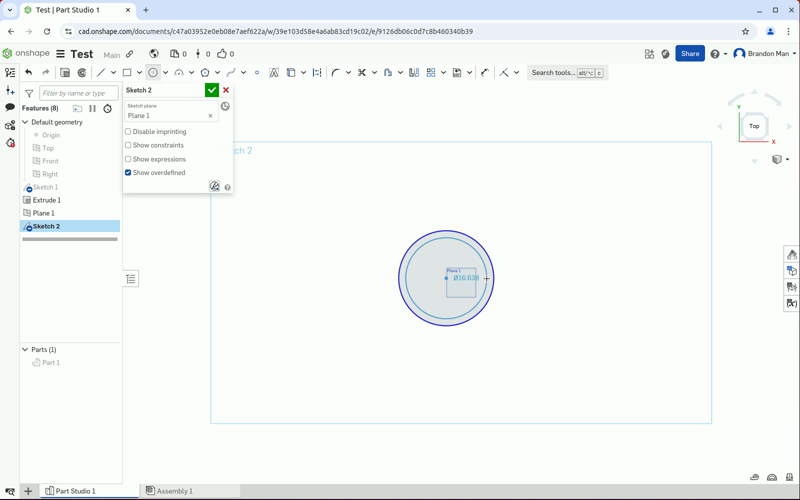
click(486, 278)
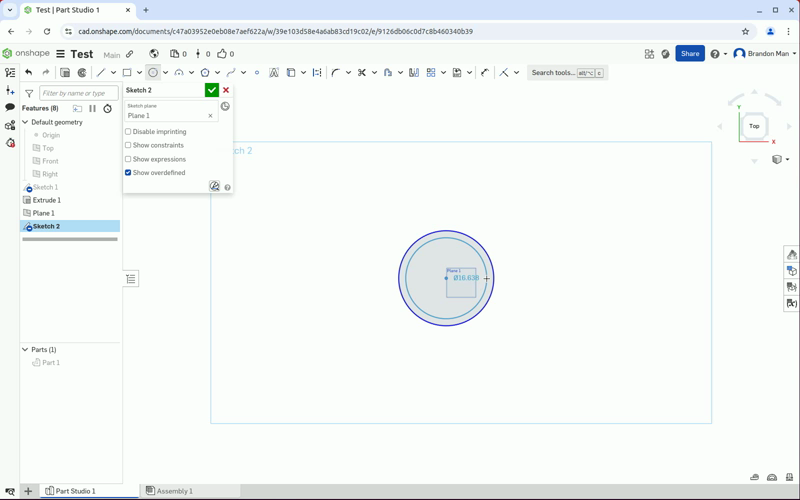
key(esc)
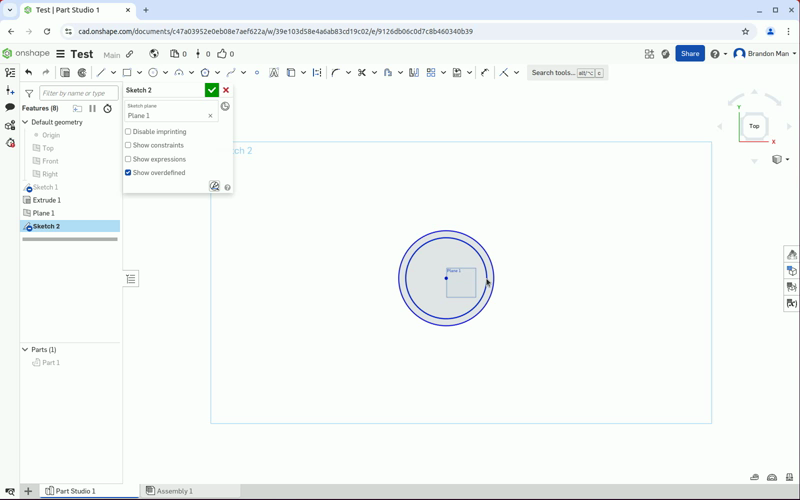
mouse_move(402, 291)
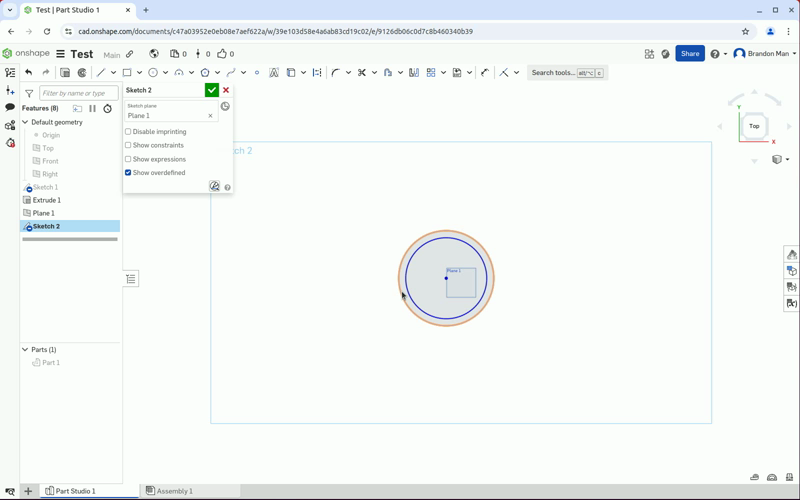
click(402, 291)
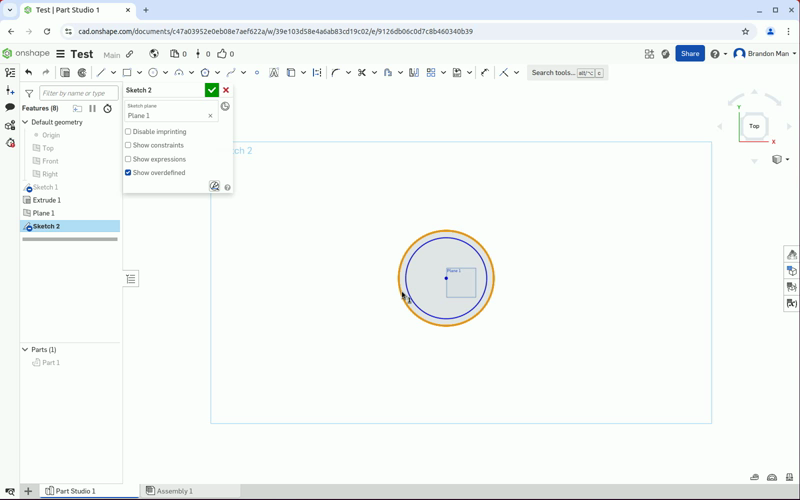
mouse_move(73, 352)
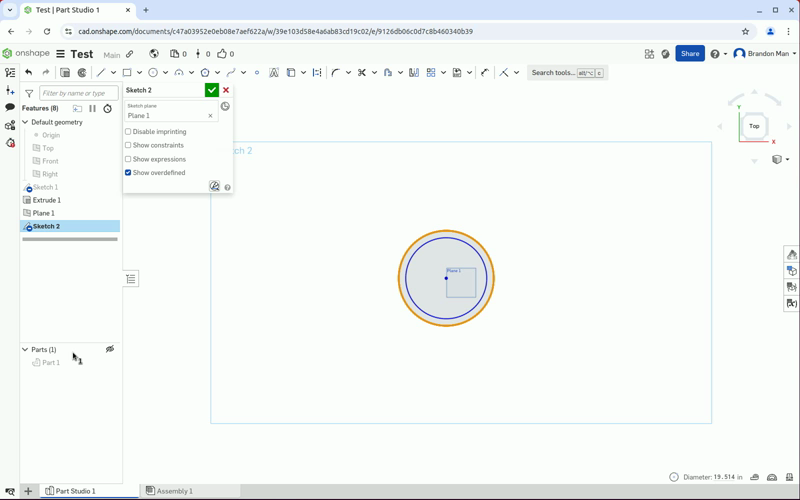
key(shift+y)
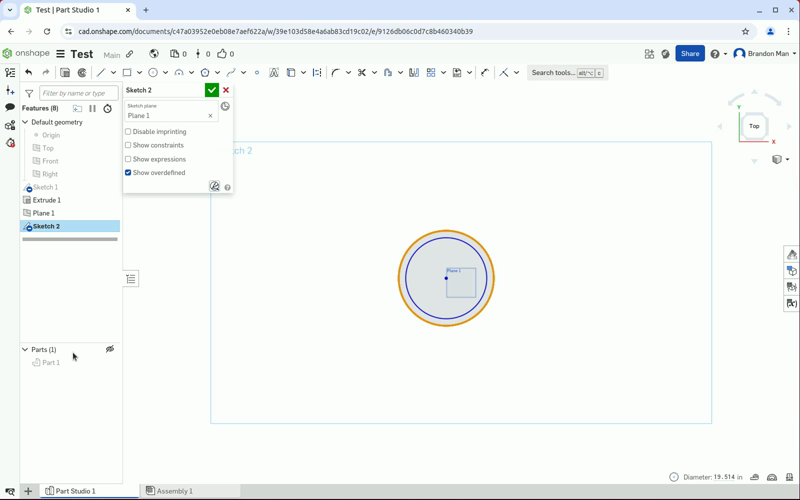
key(shift+e)
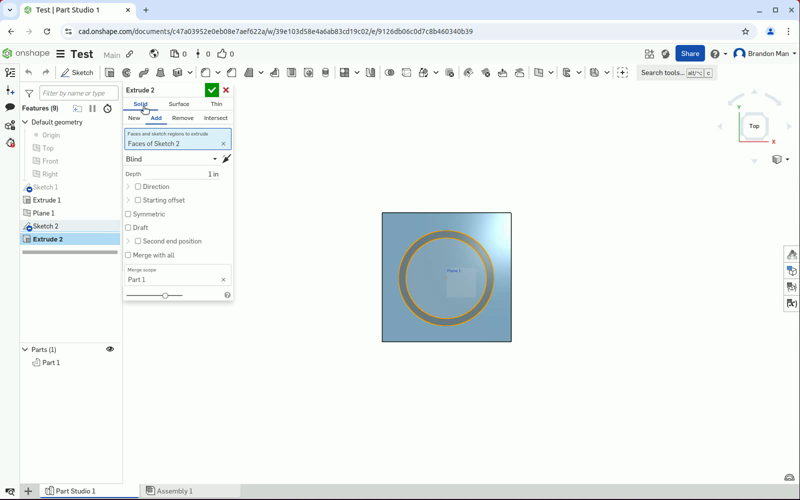
mouse_move(143, 106)
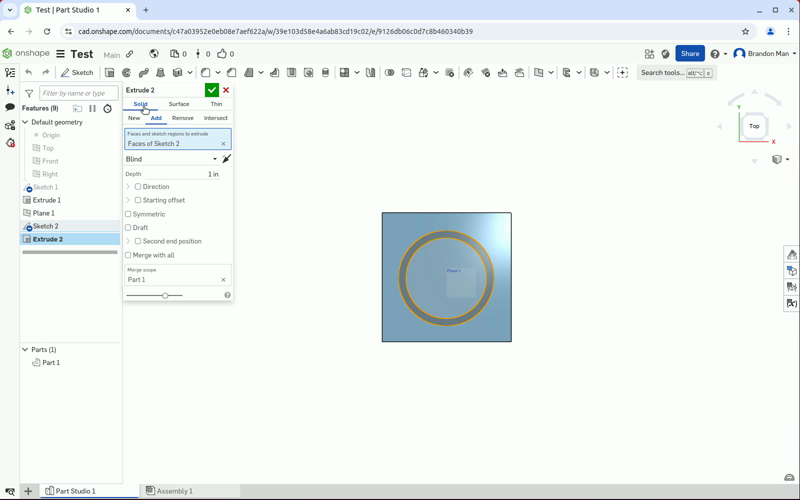
click(143, 106)
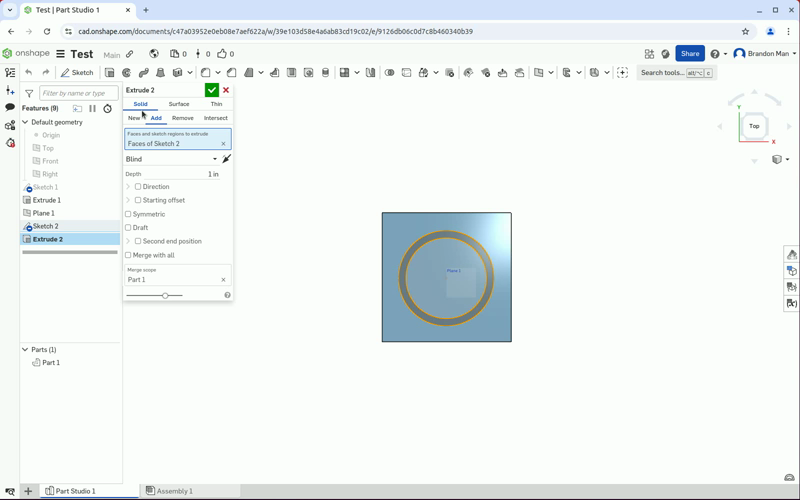
mouse_move(137, 120)
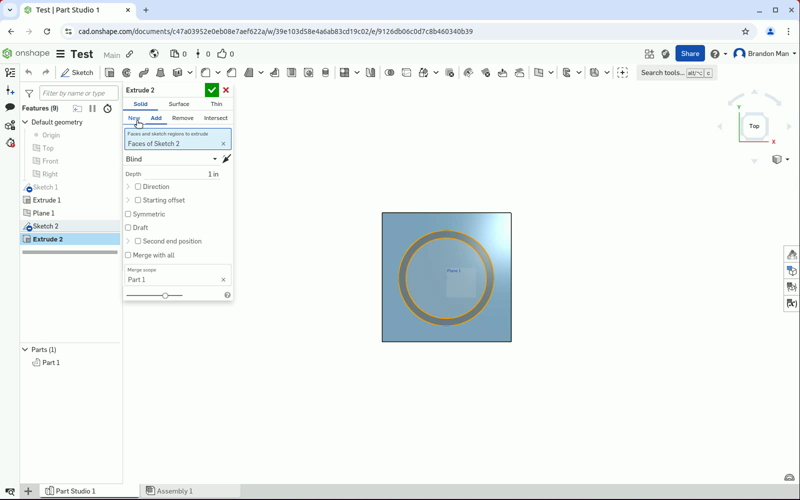
click(137, 120)
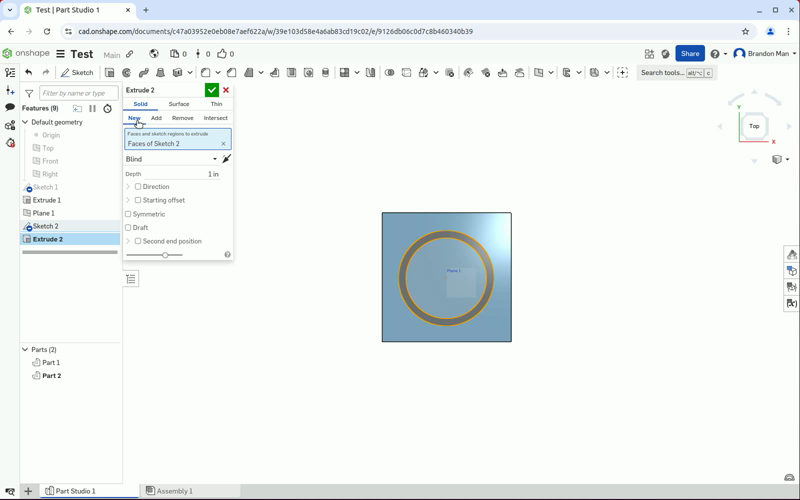
key(tab, 4)
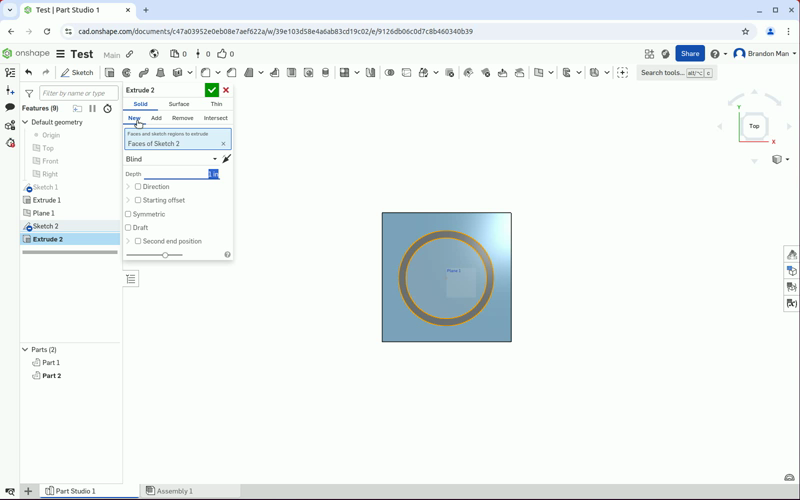
text(6.499)
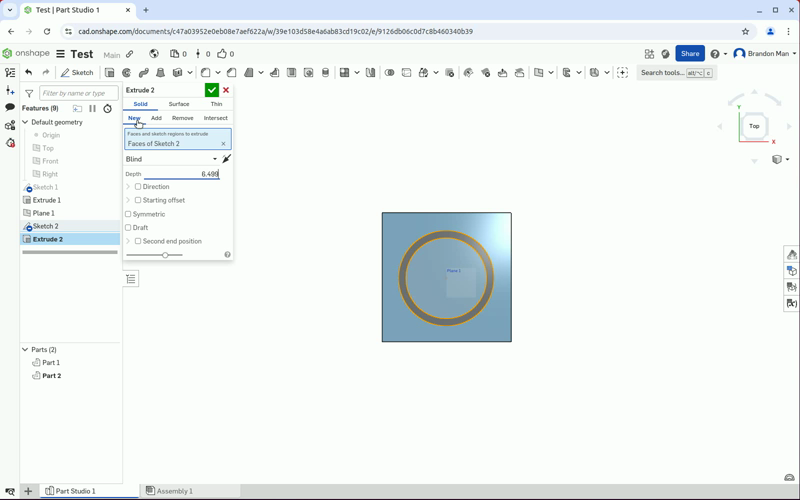
key(enter)
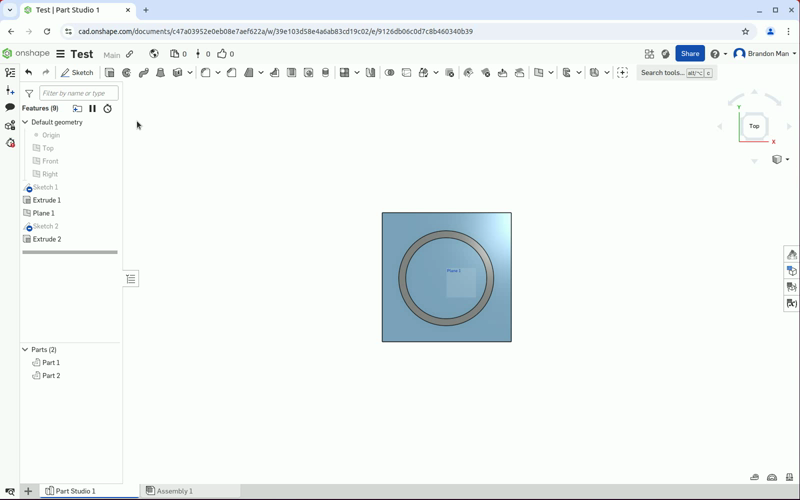
key(shift+h)
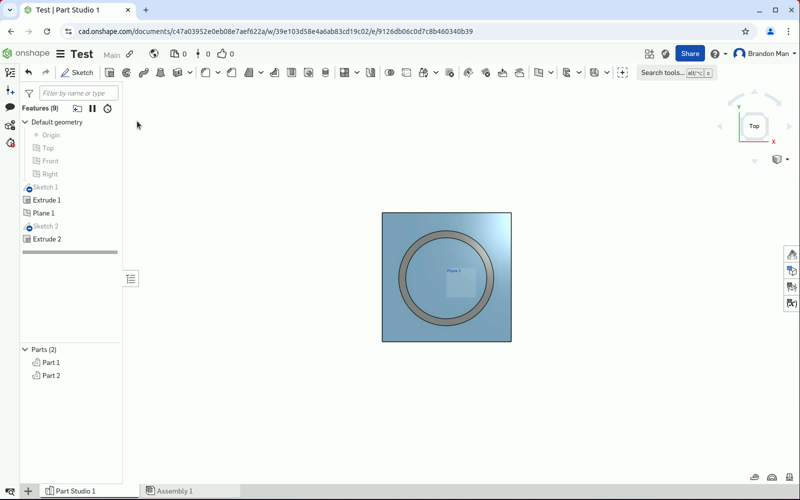
key(shift+h)
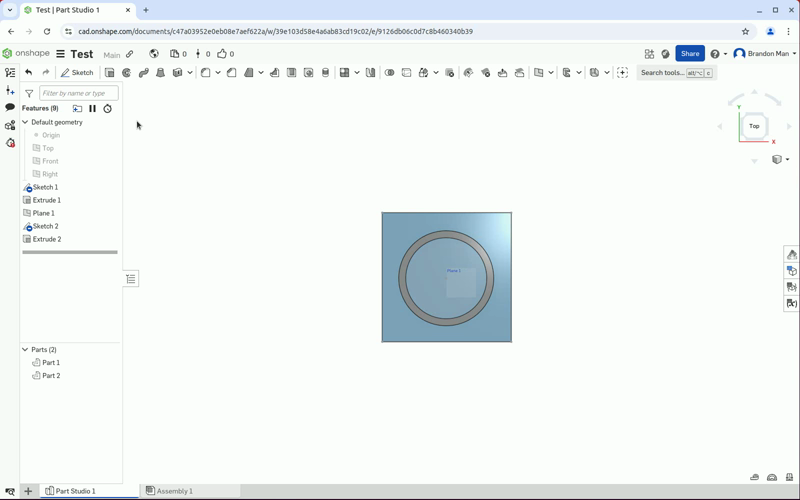
key(shift+7)
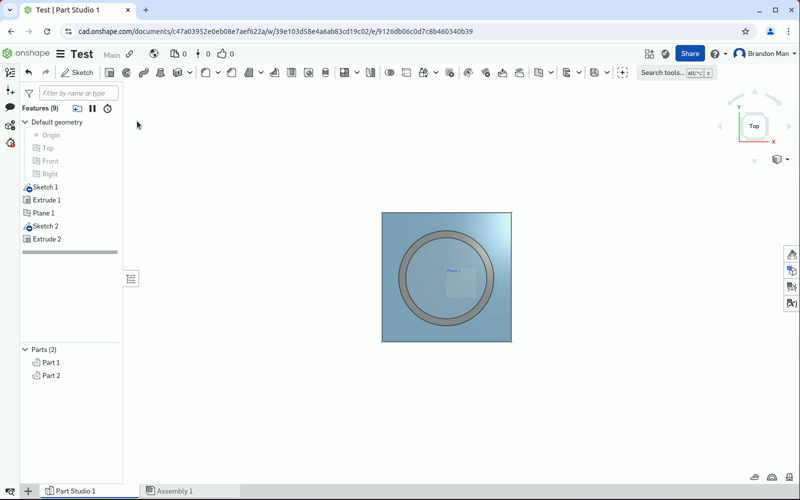
key(up, 3)
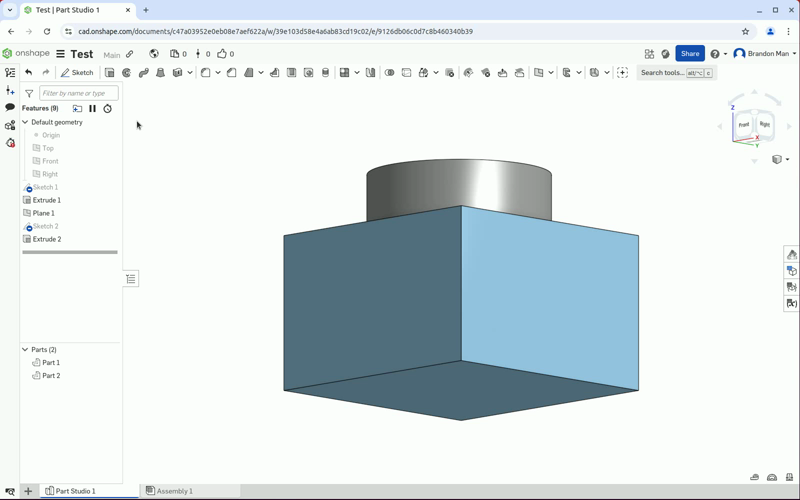
key(left, 3)
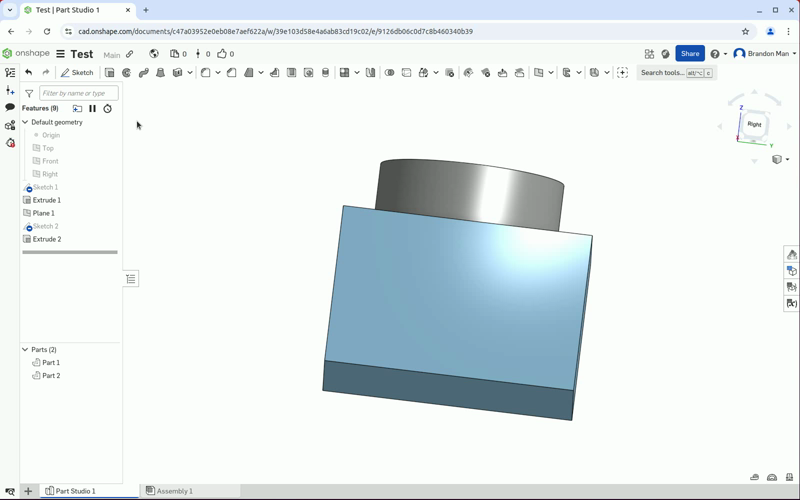
key(right, 3)
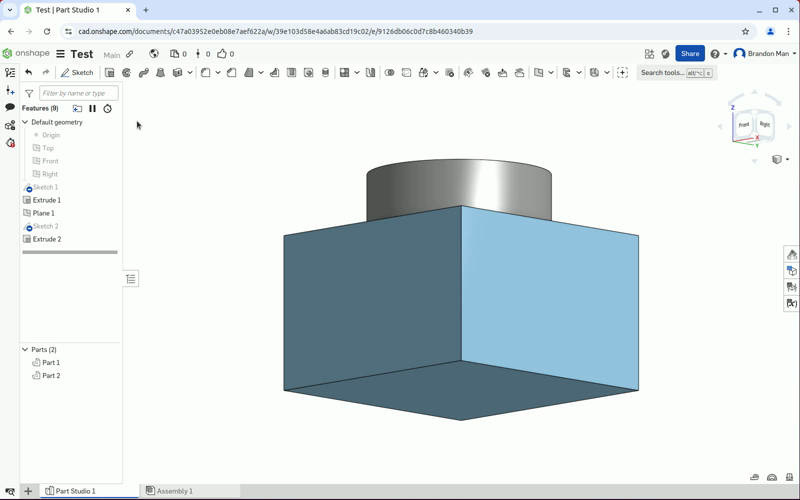
key(down, 3)
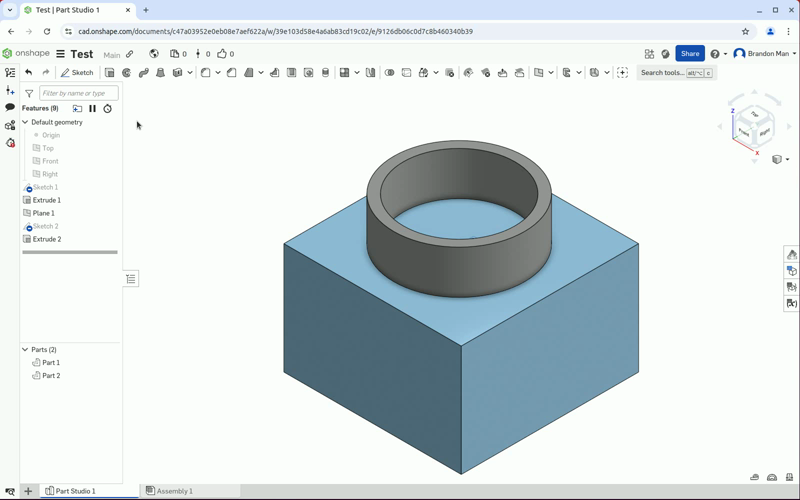
mouse_move(73, 189)
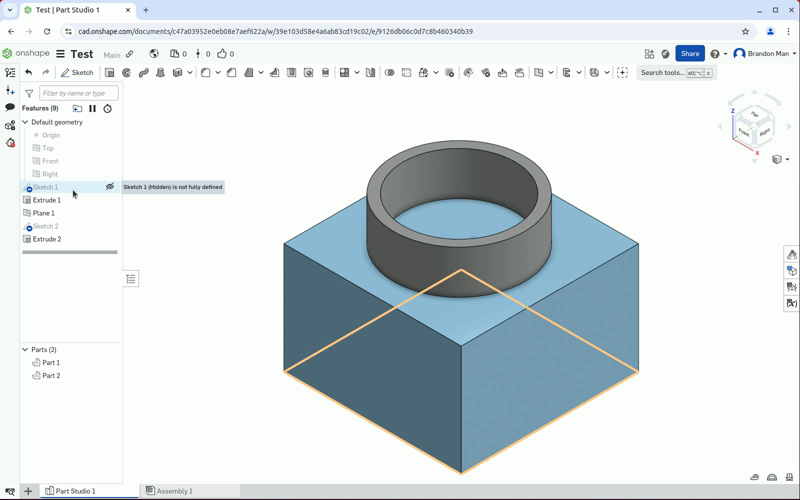
click(73, 189)